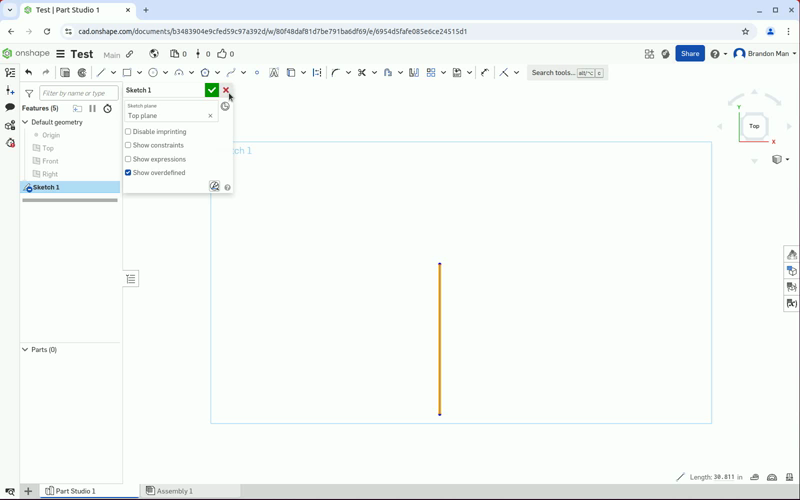
key(shift+h)
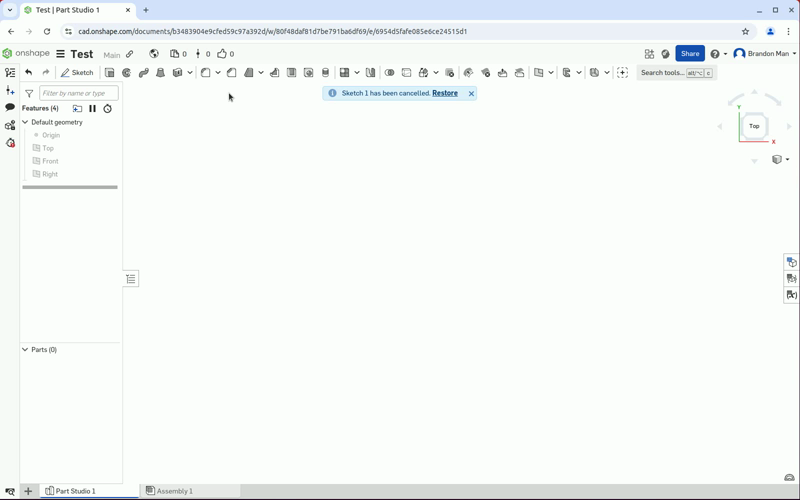
mouse_move(73, 352)
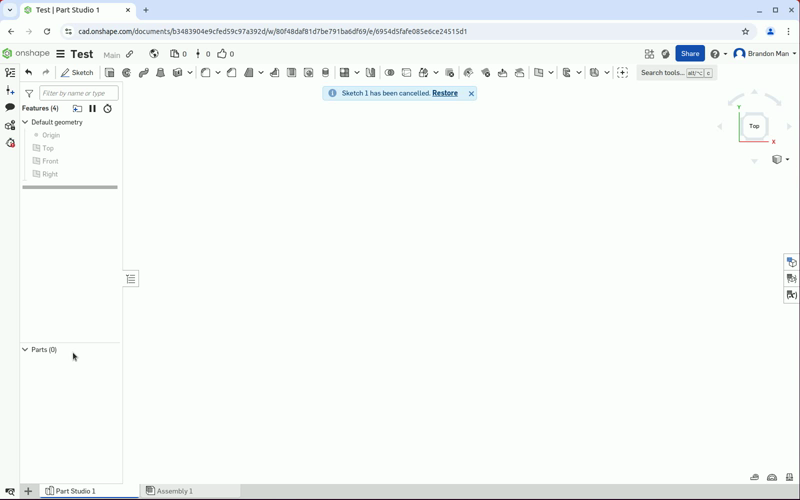
key(y)
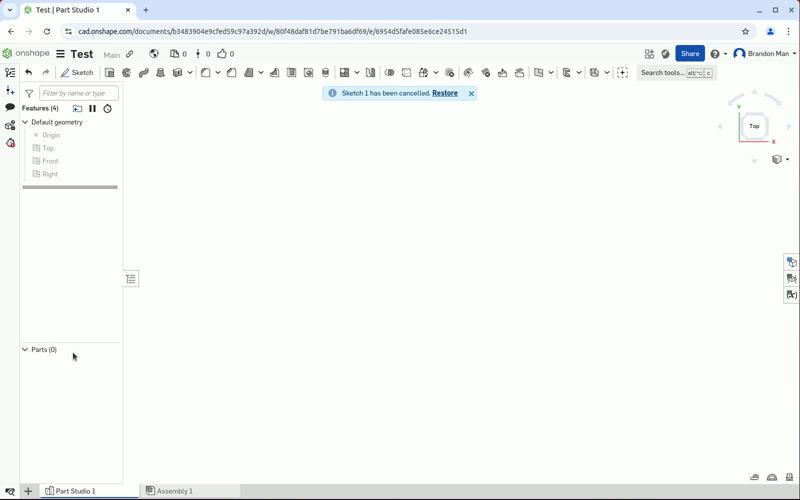
key(shift+p)
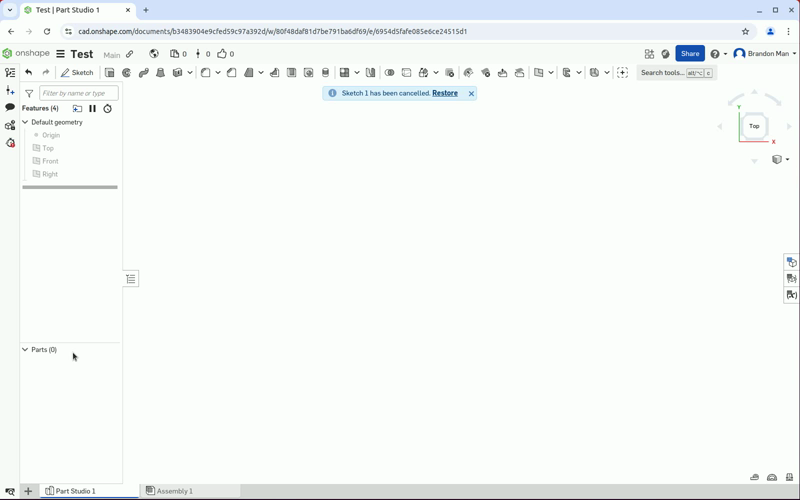
key(space)
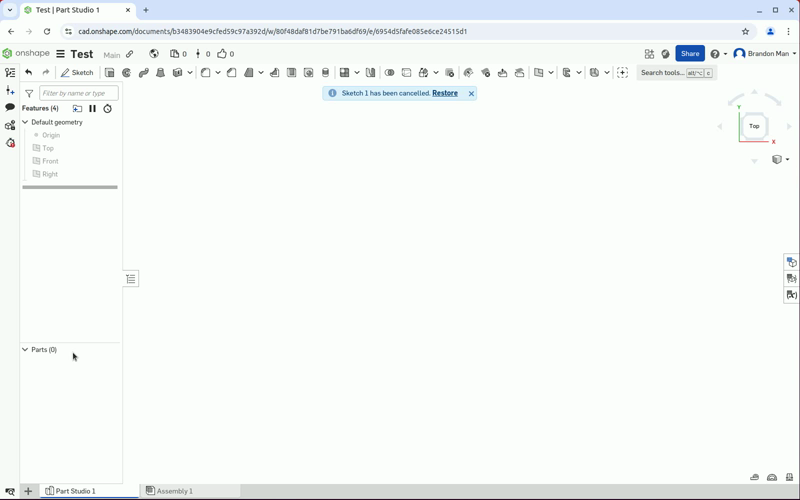
key_down(shift)
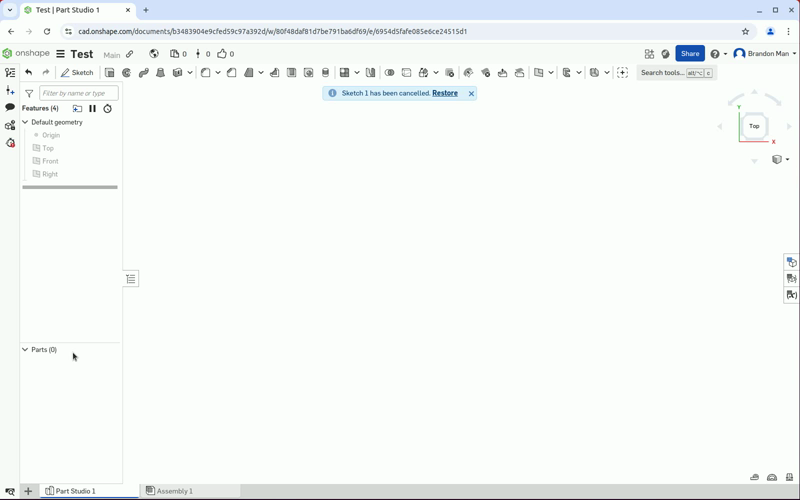
key(up)
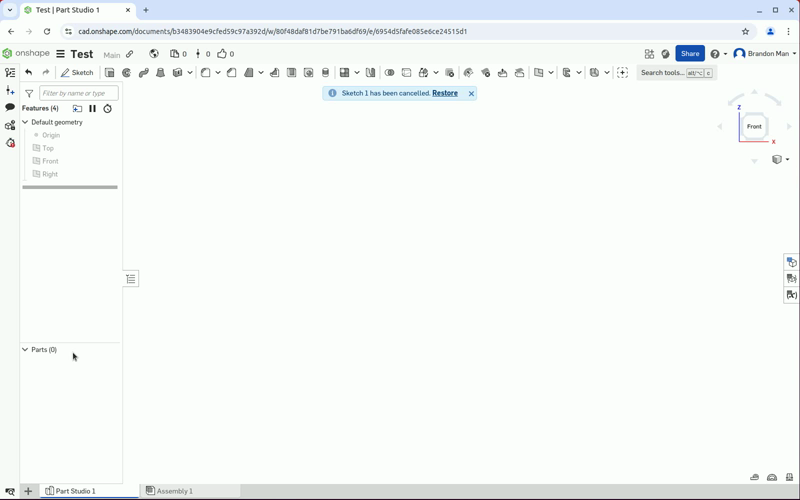
key_up(shift)
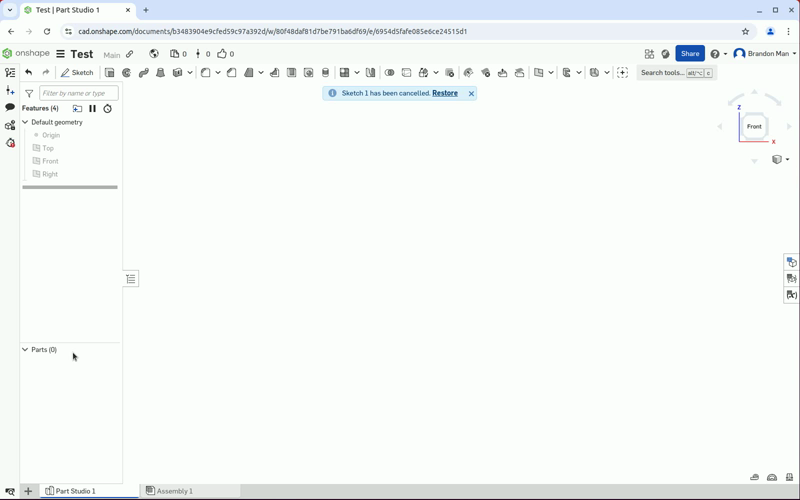
mouse_move(73, 352)
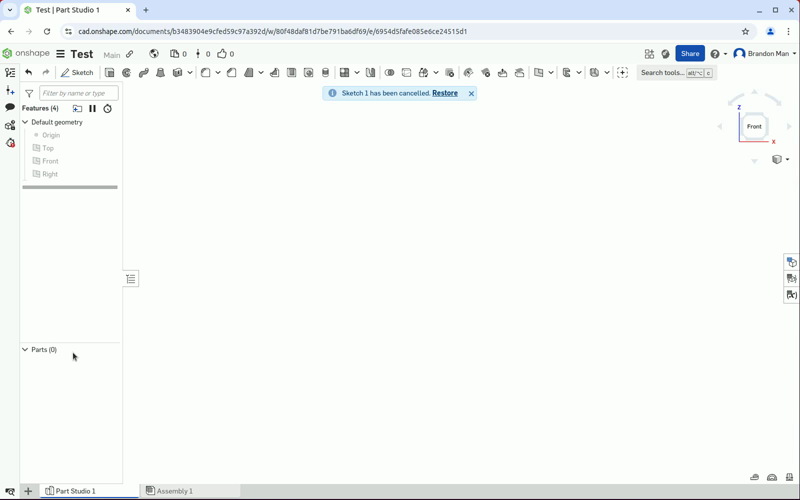
key(shift+y)
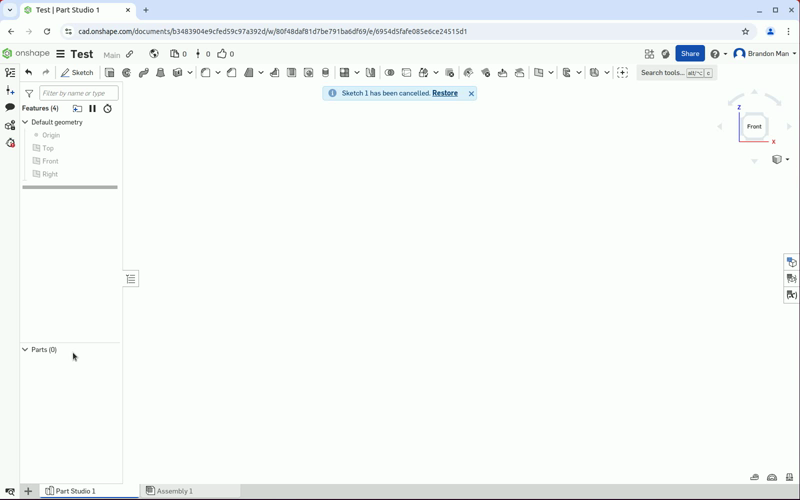
key(shift+s)
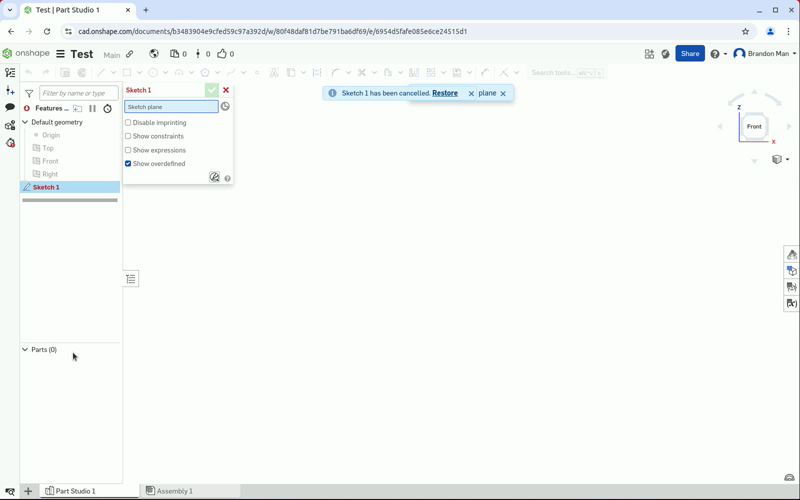
mouse_move(73, 163)
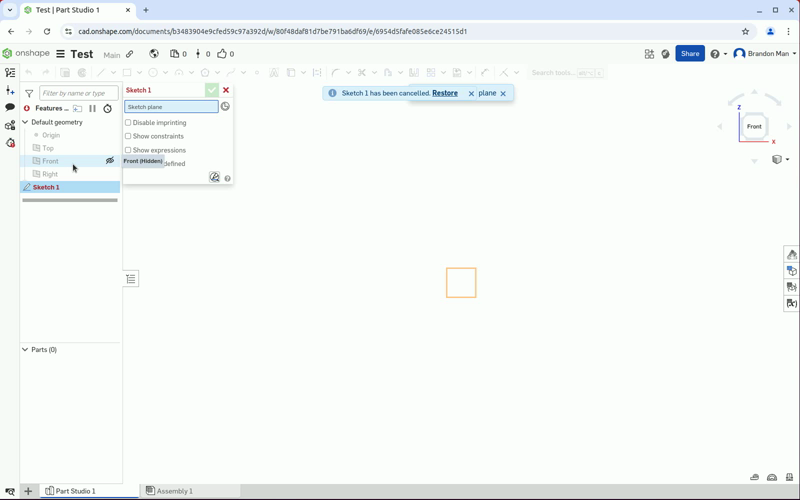
click(73, 163)
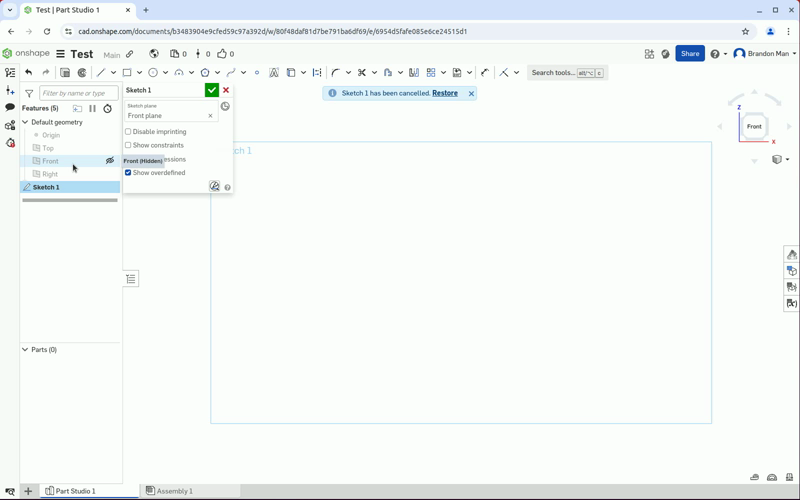
mouse_move(73, 352)
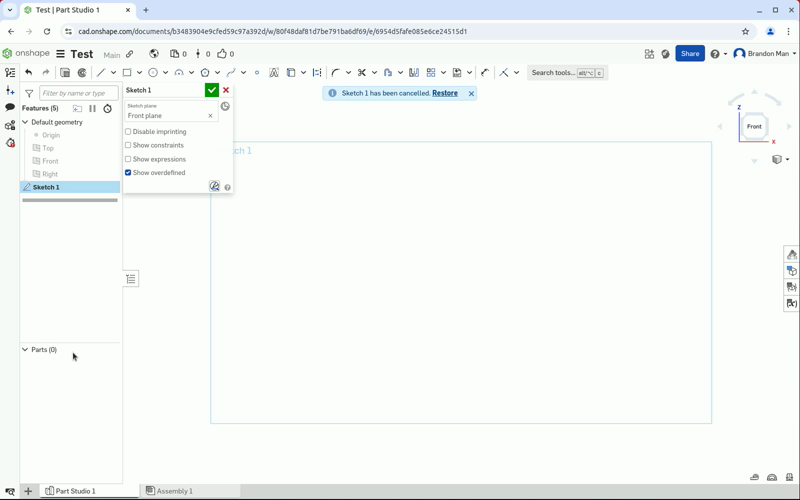
key(y)
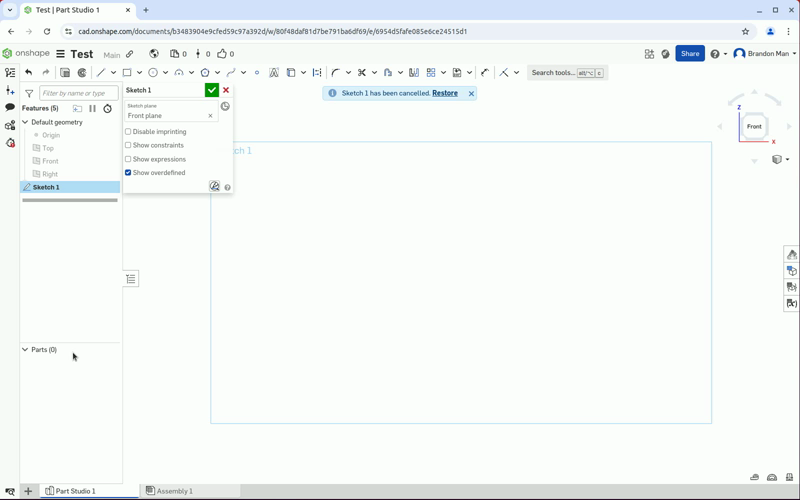
key(c)
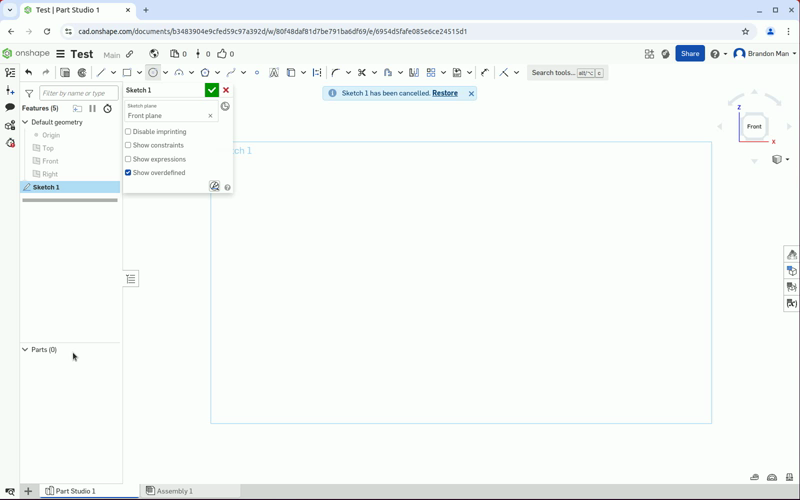
key_down(shift)
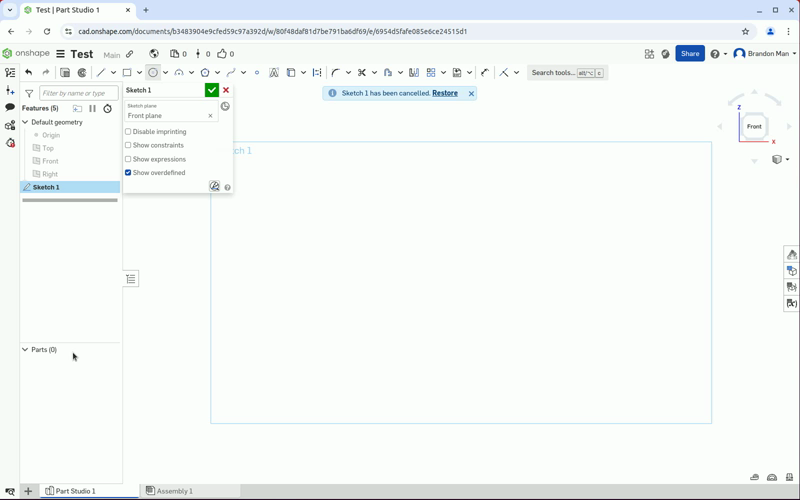
mouse_move(461, 282)
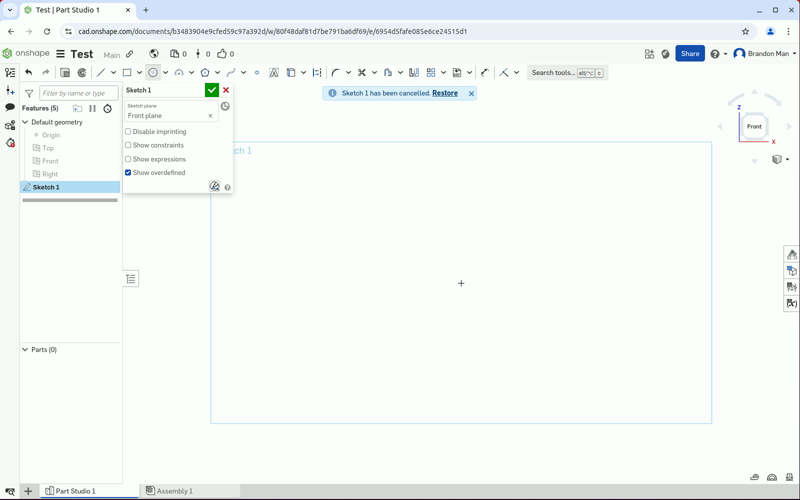
click(461, 282)
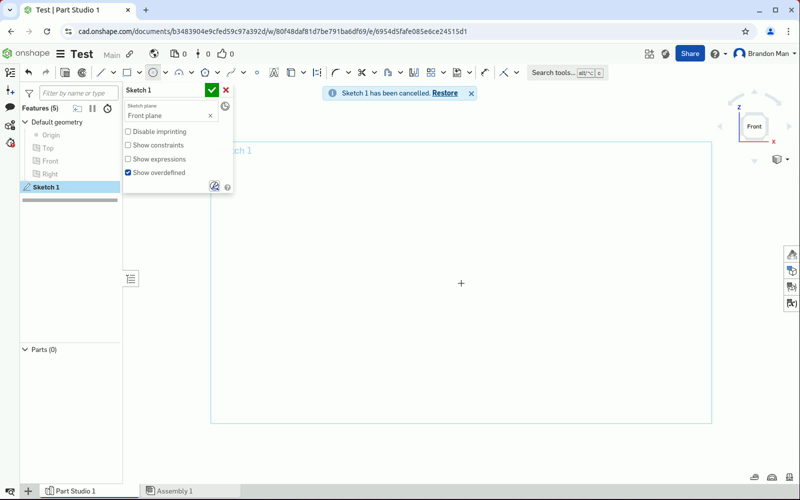
key_up(shift)
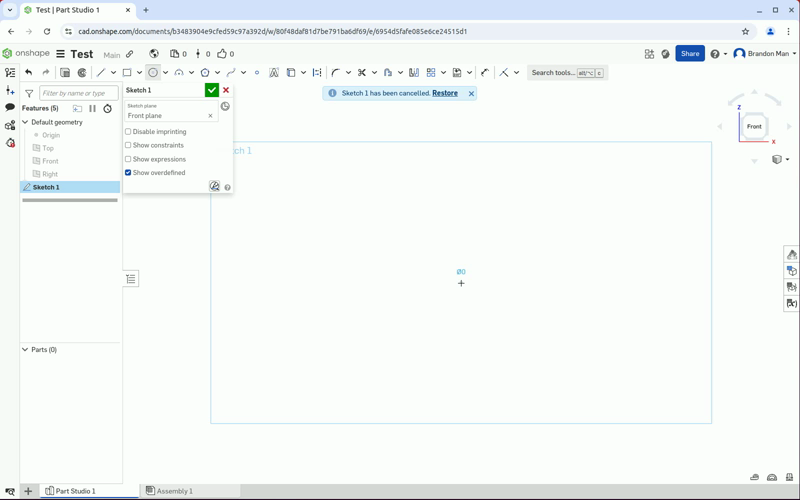
mouse_move(497, 282)
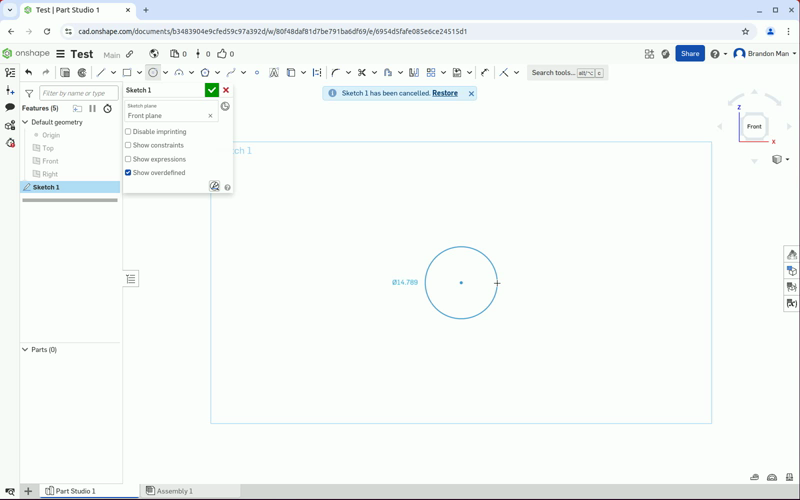
click(497, 282)
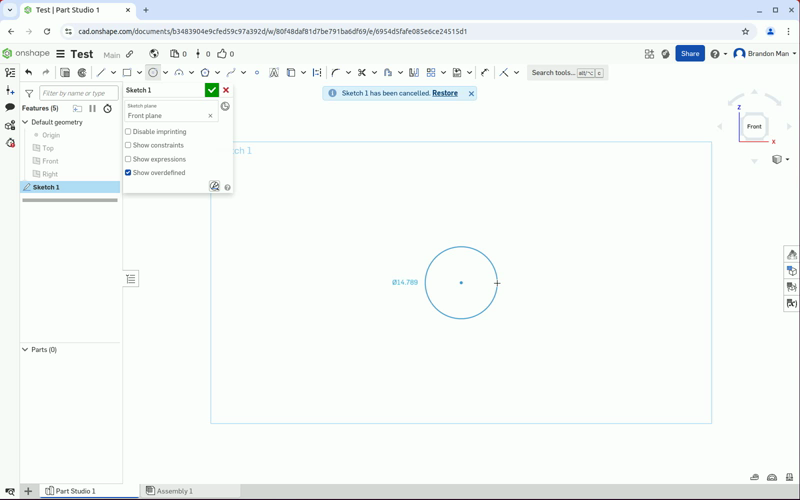
key(esc)
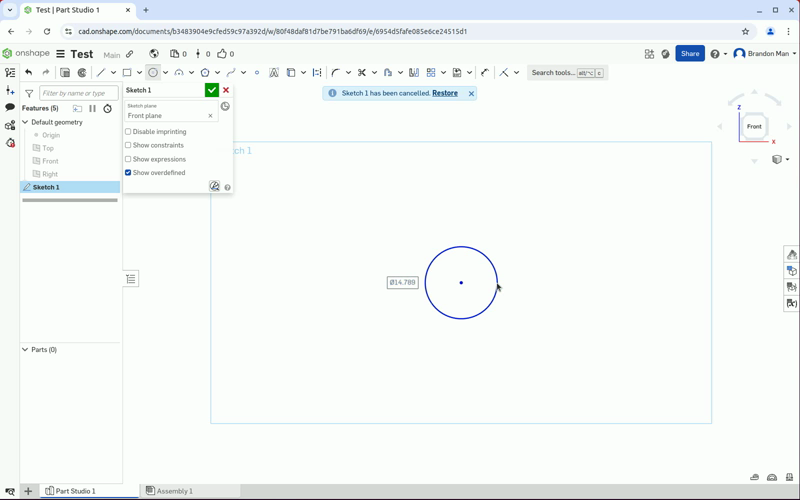
key(c)
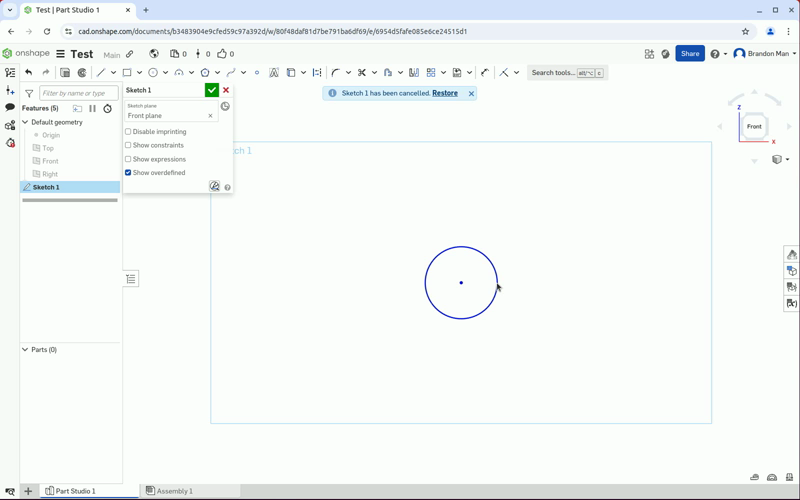
key_down(shift)
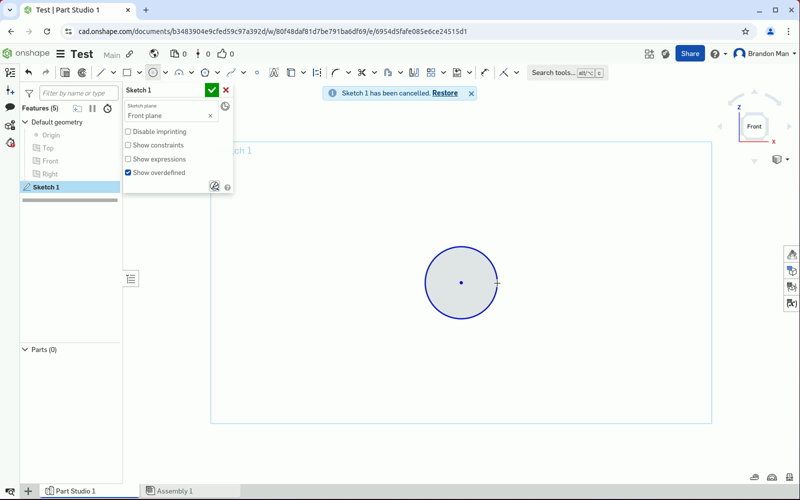
mouse_move(461, 282)
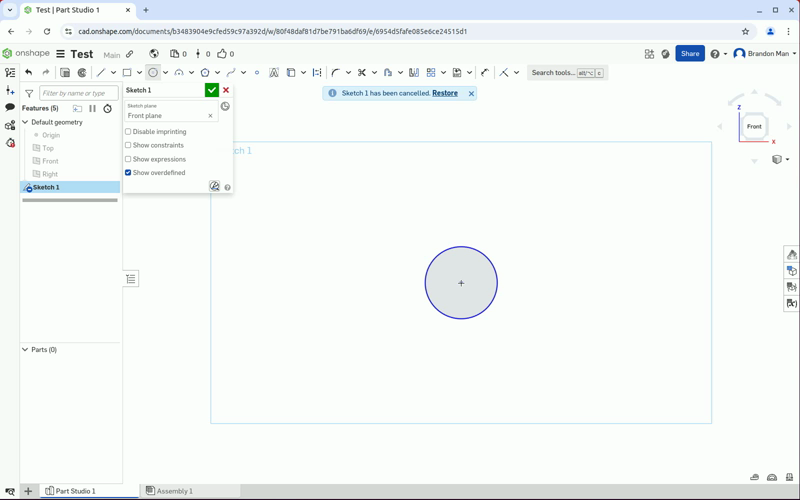
click(461, 282)
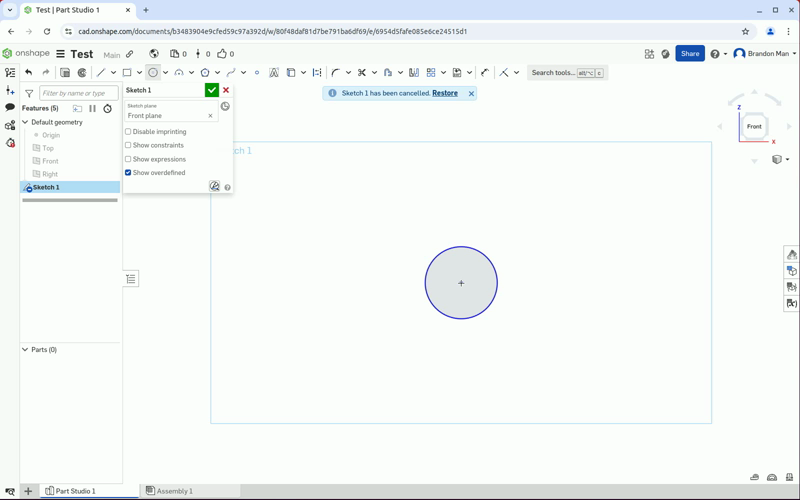
key_up(shift)
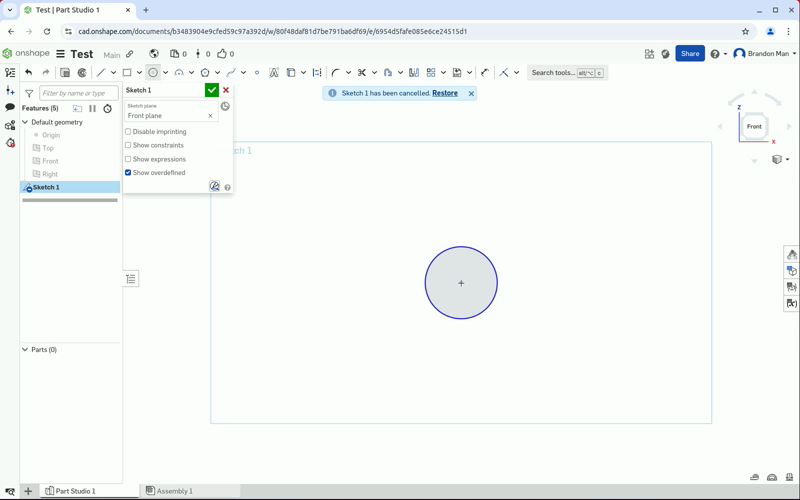
mouse_move(479, 282)
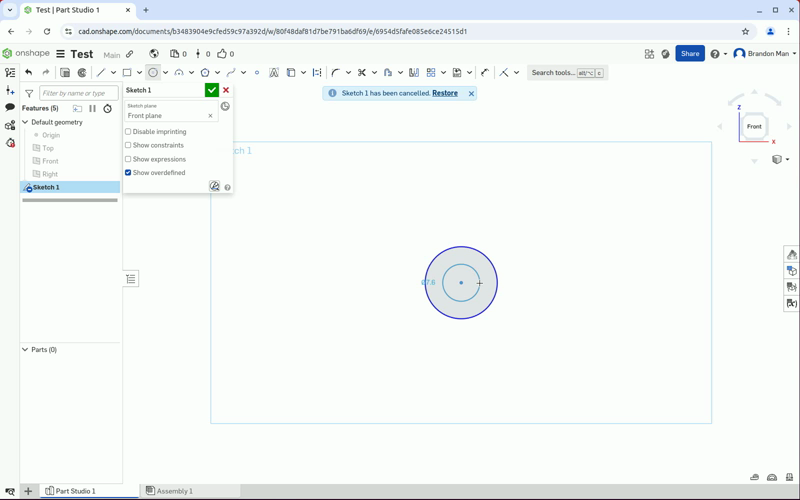
click(479, 282)
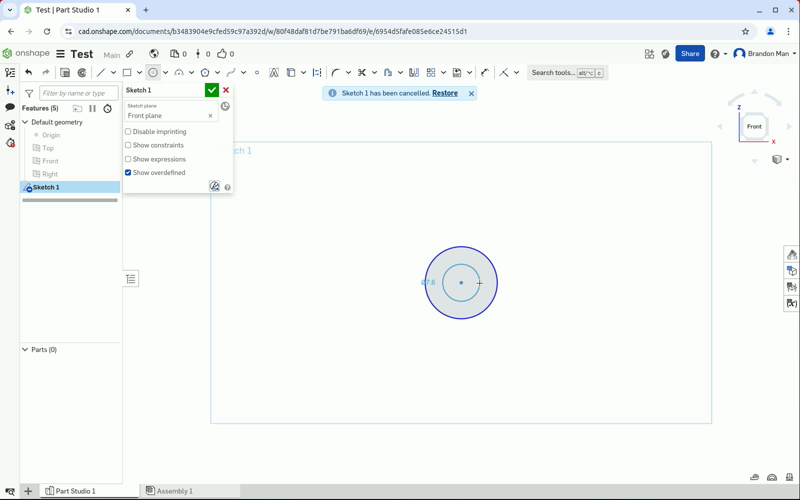
key(esc)
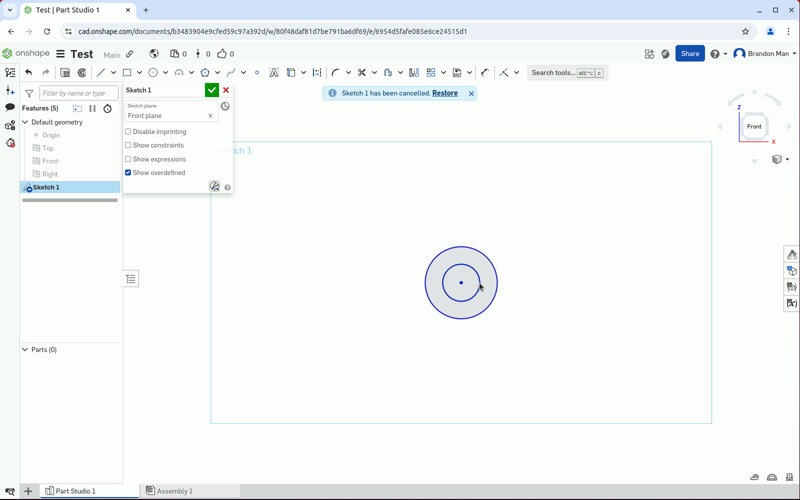
mouse_move(487, 302)
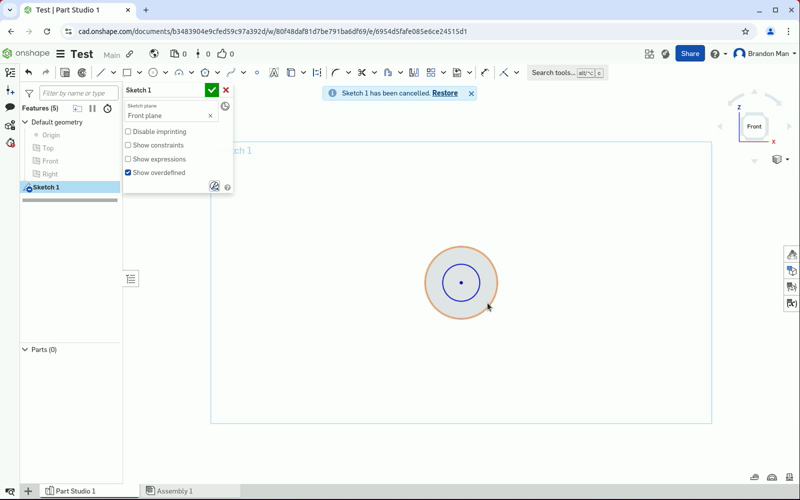
click(487, 302)
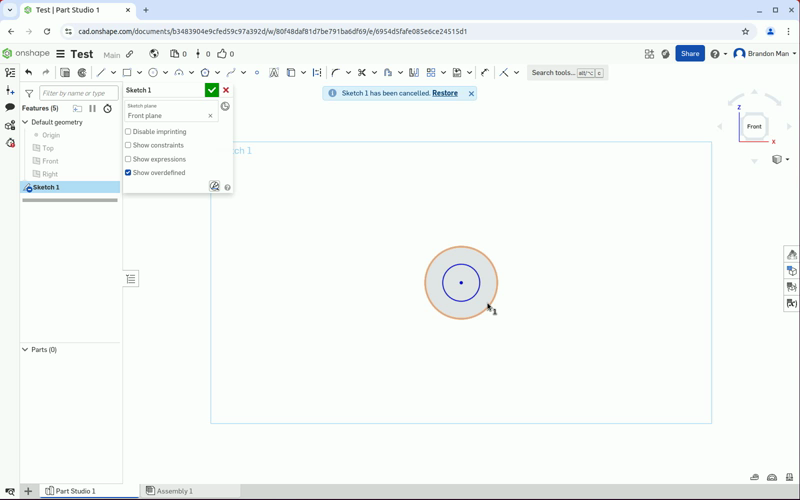
mouse_move(73, 352)
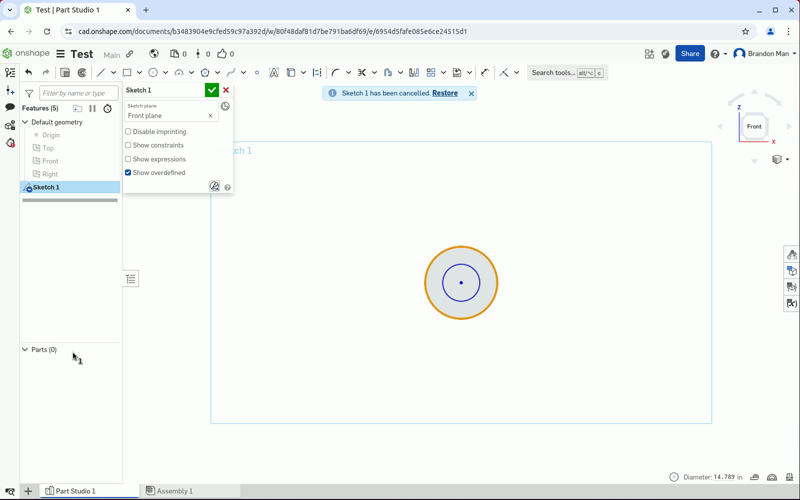
key(shift+y)
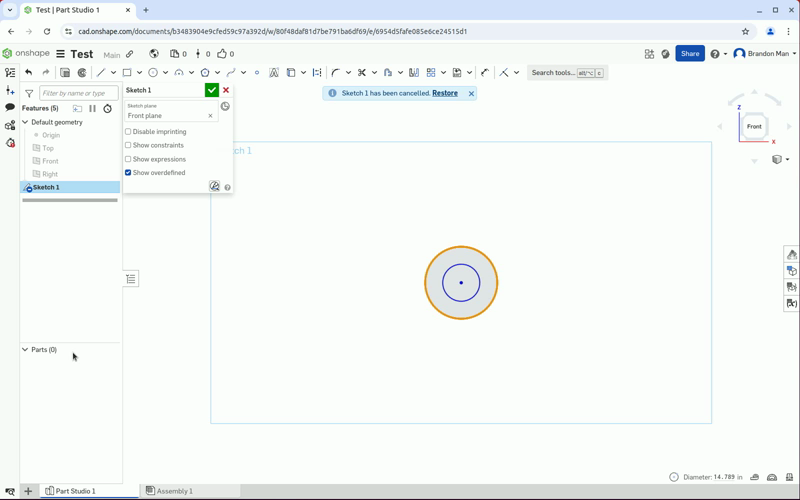
key(shift+e)
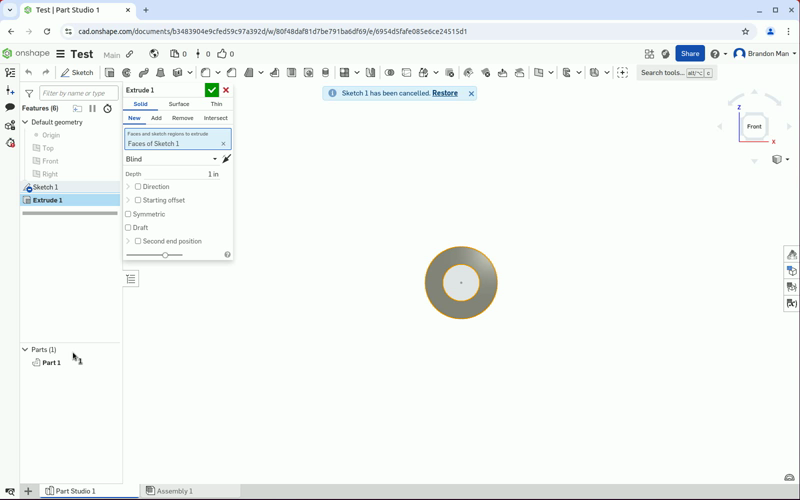
mouse_move(143, 106)
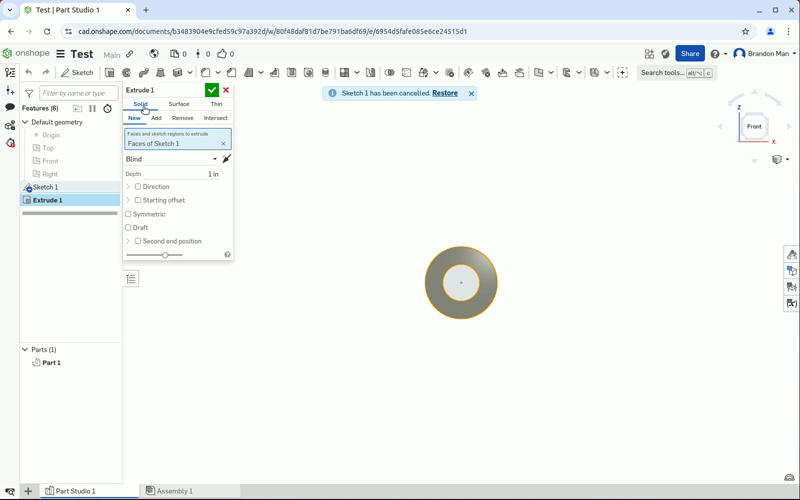
click(143, 106)
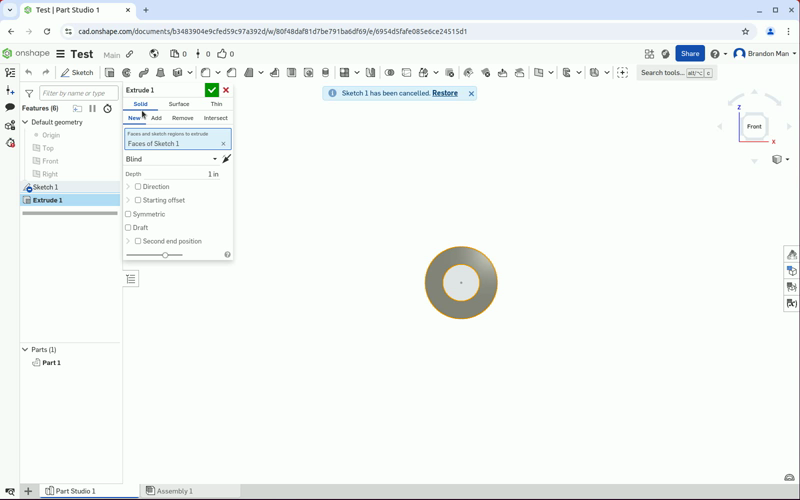
mouse_move(137, 120)
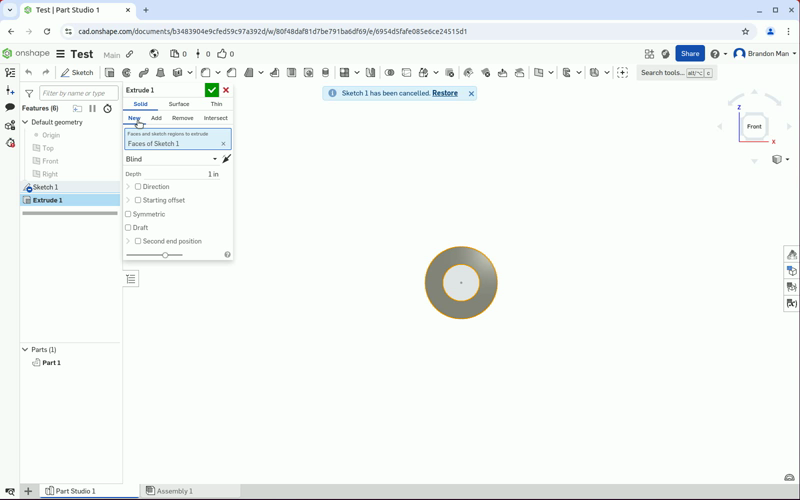
click(137, 120)
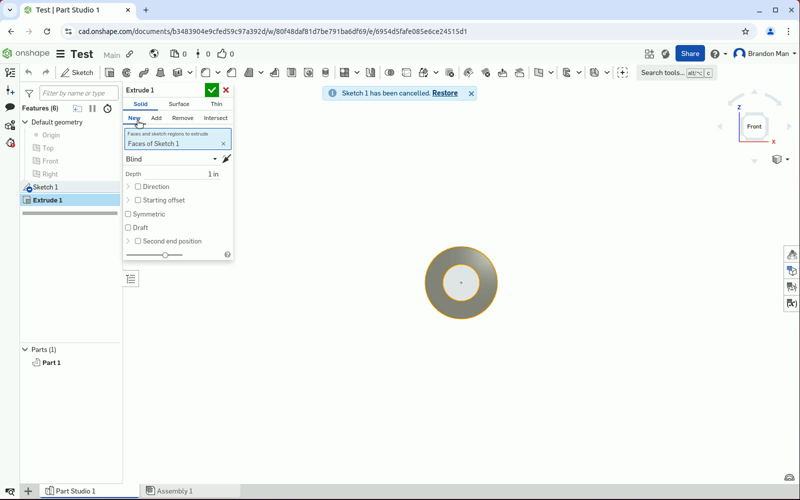
key(tab, 4)
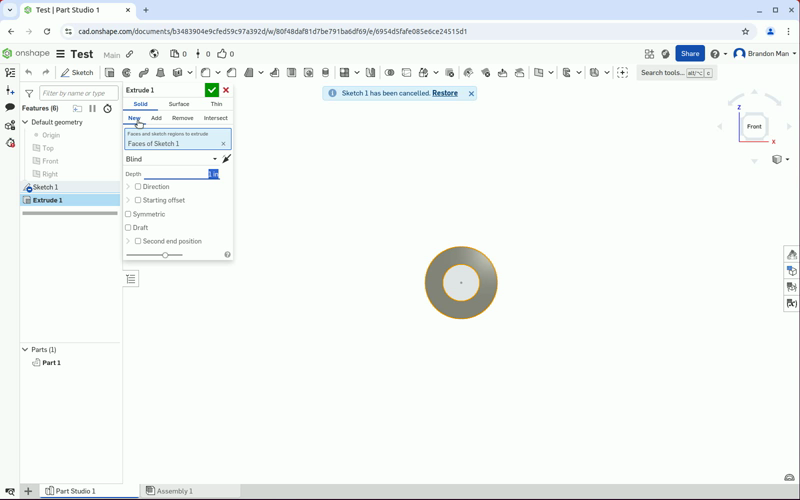
text(3.129)
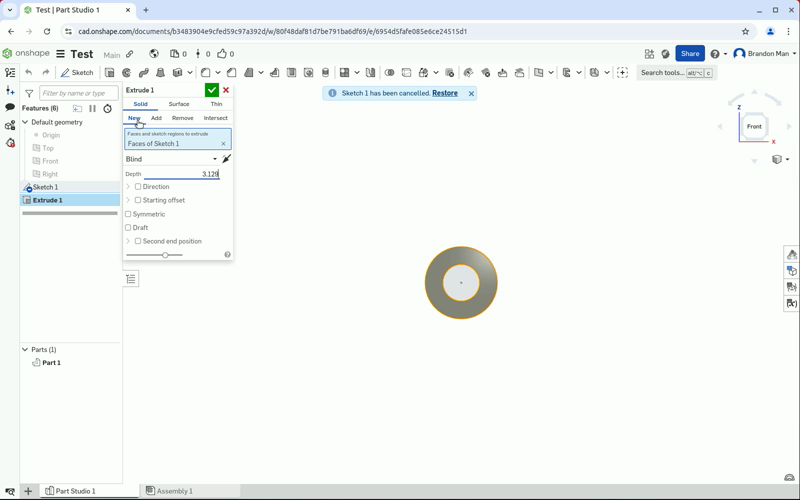
key(enter)
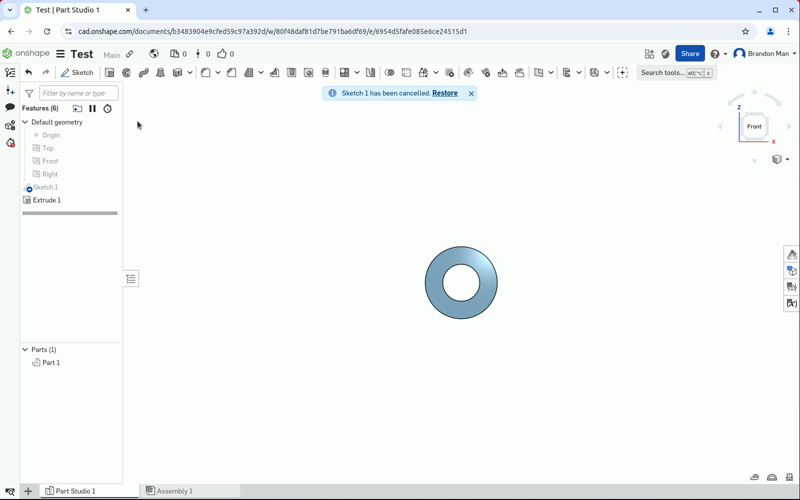
key(shift+h)
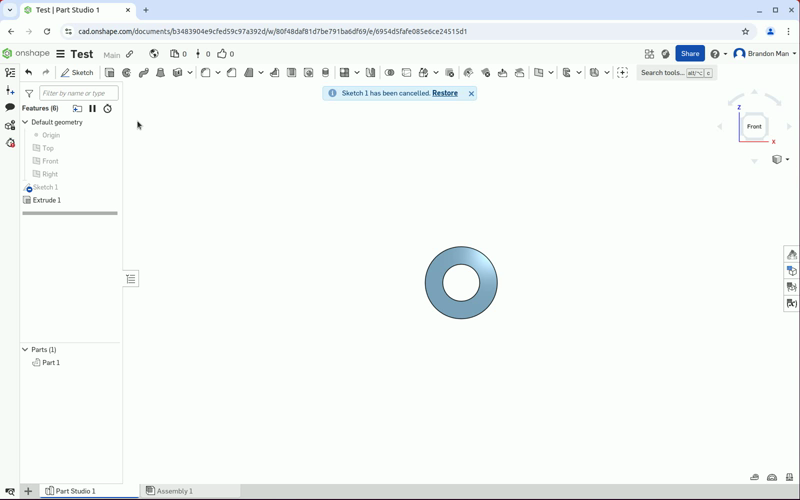
key(shift+h)
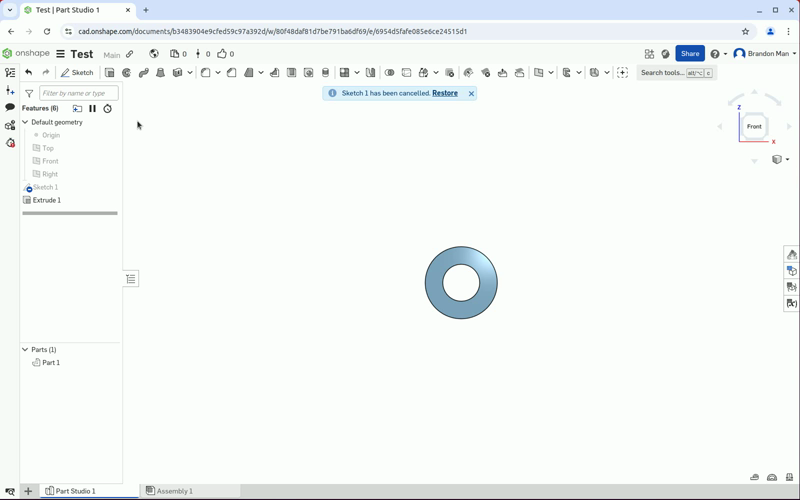
mouse_move(73, 189)
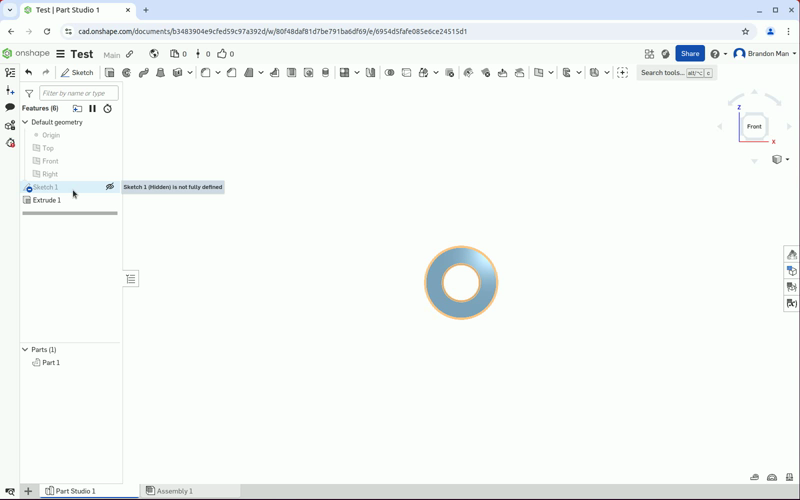
click(73, 189)
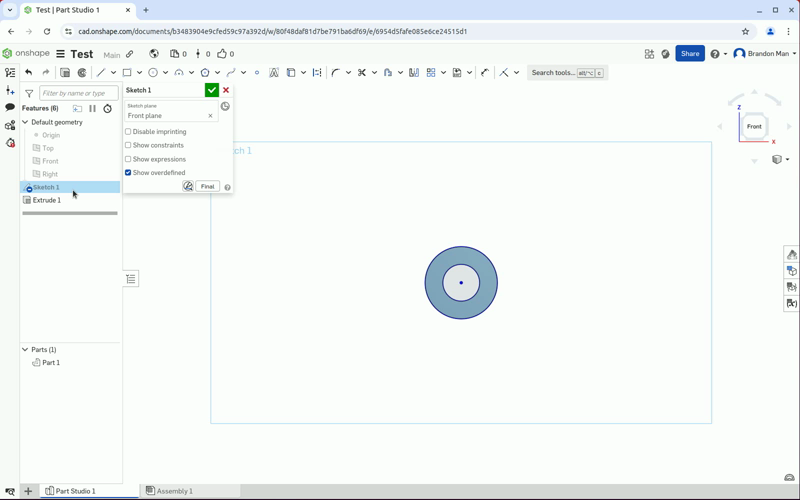
mouse_move(229, 92)
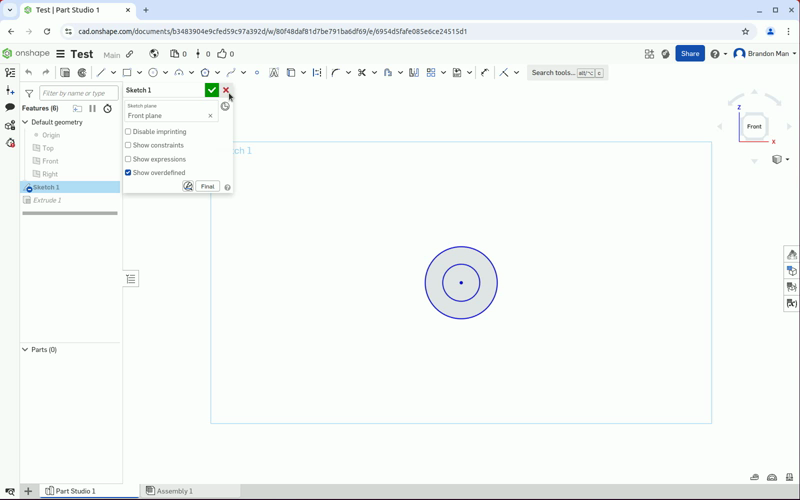
click(229, 92)
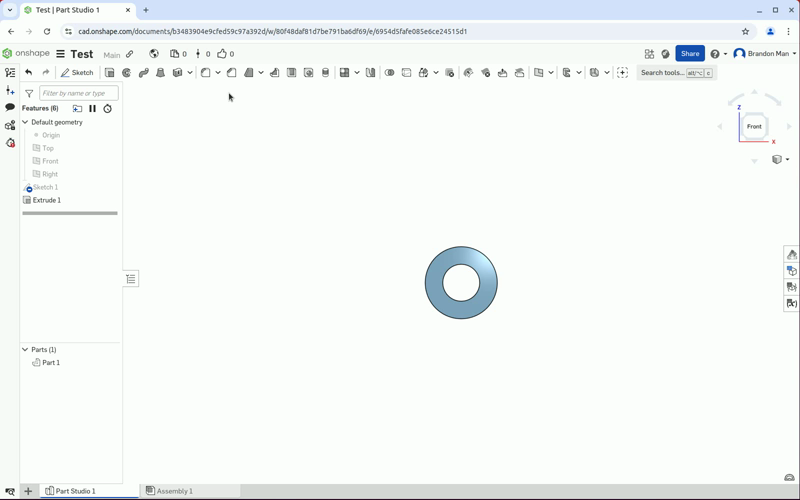
mouse_move(541, 75)
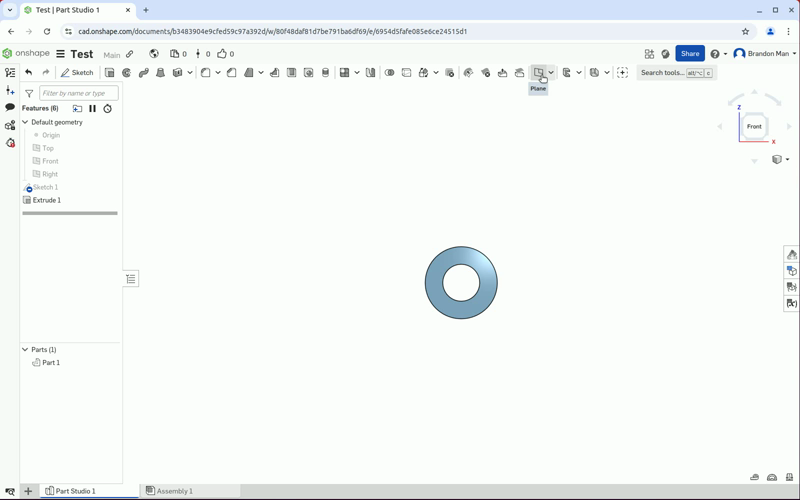
click(541, 75)
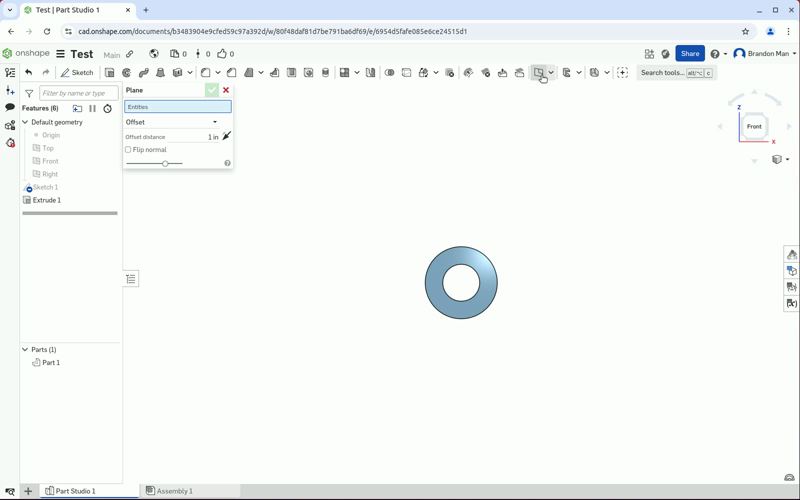
mouse_move(73, 163)
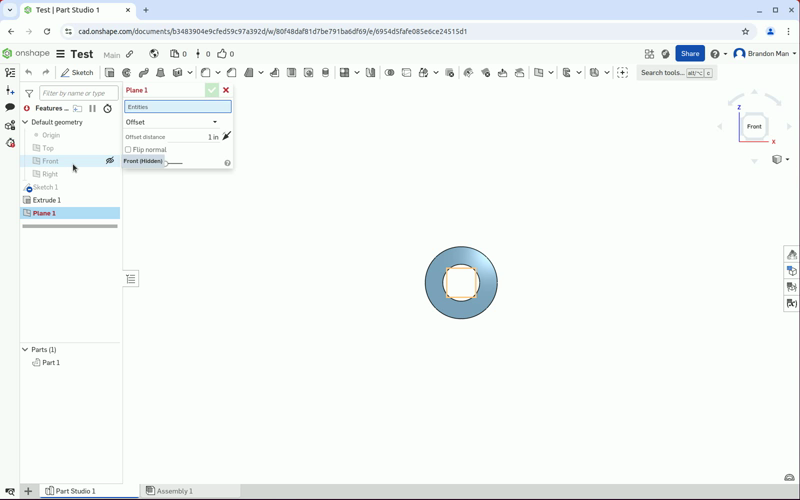
click(73, 163)
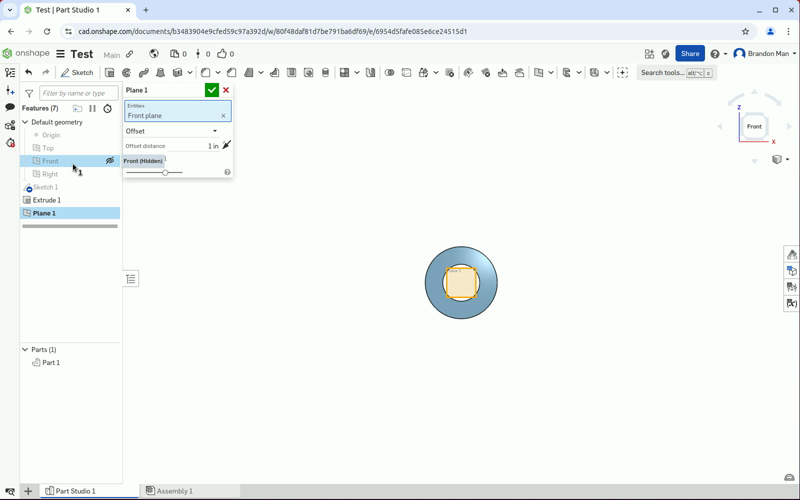
key(tab, 2)
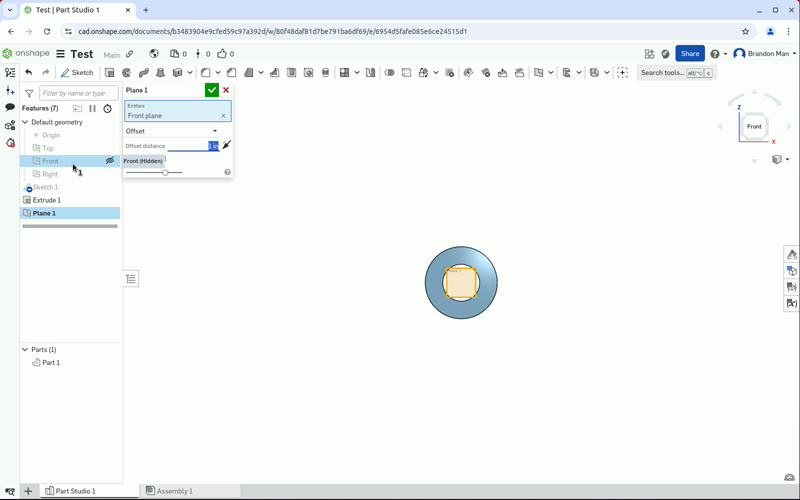
text(3.143)
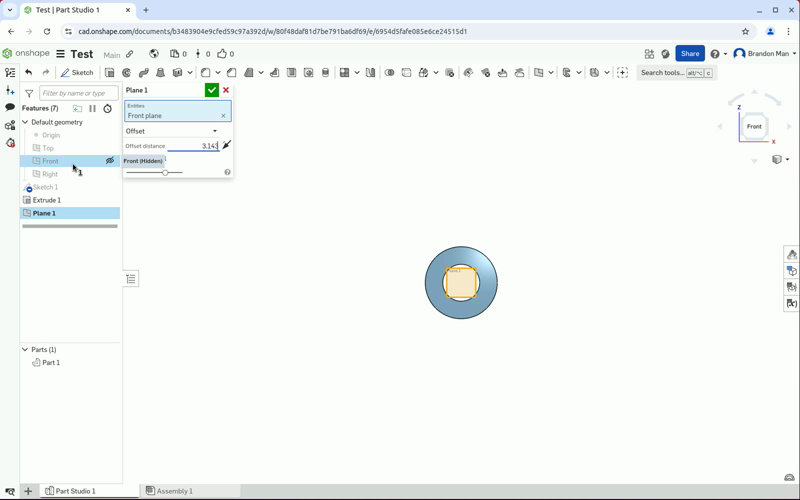
key(enter, 2)
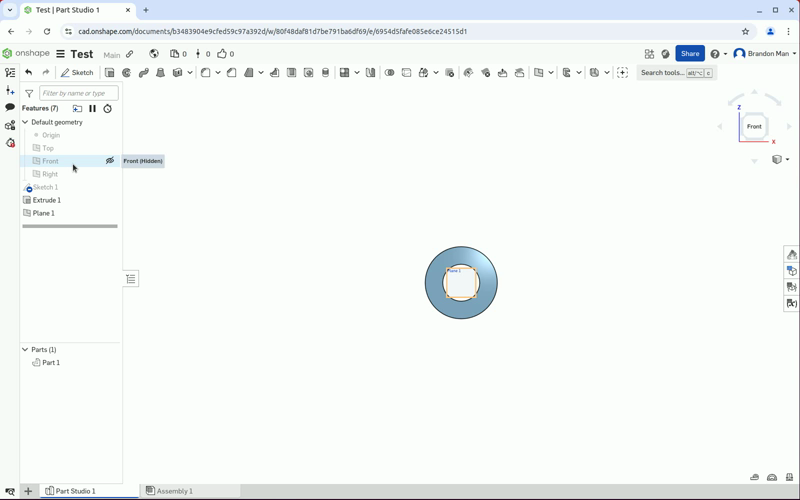
key(shift+s)
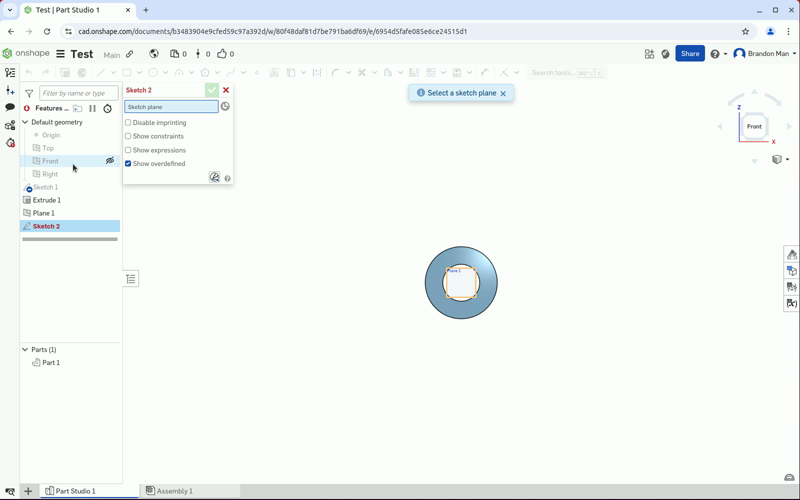
mouse_move(73, 215)
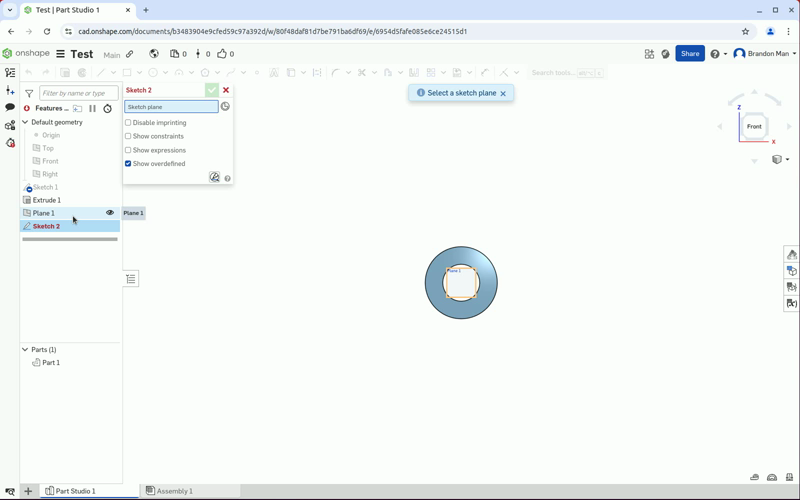
click(73, 215)
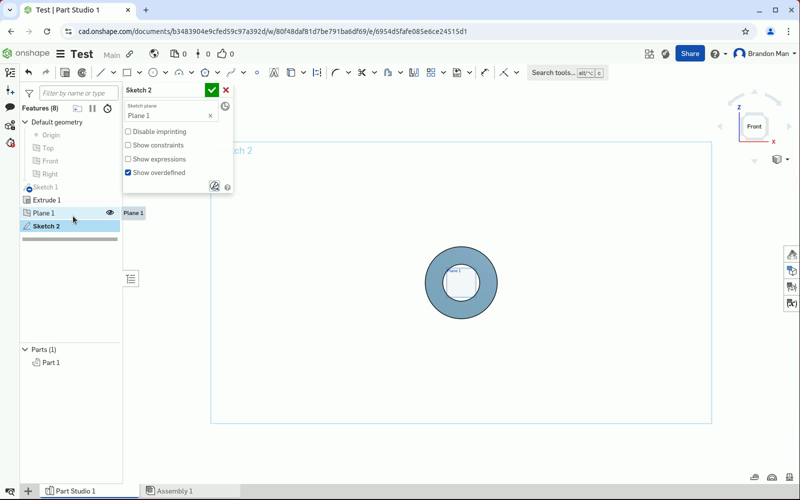
mouse_move(73, 352)
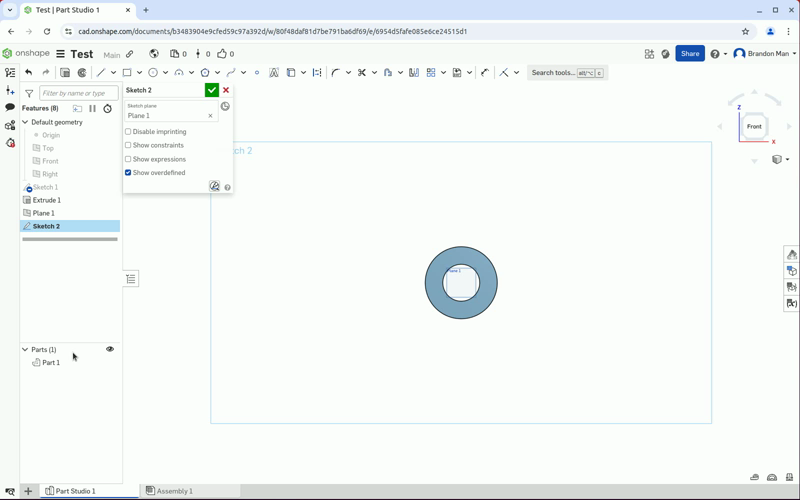
key(y)
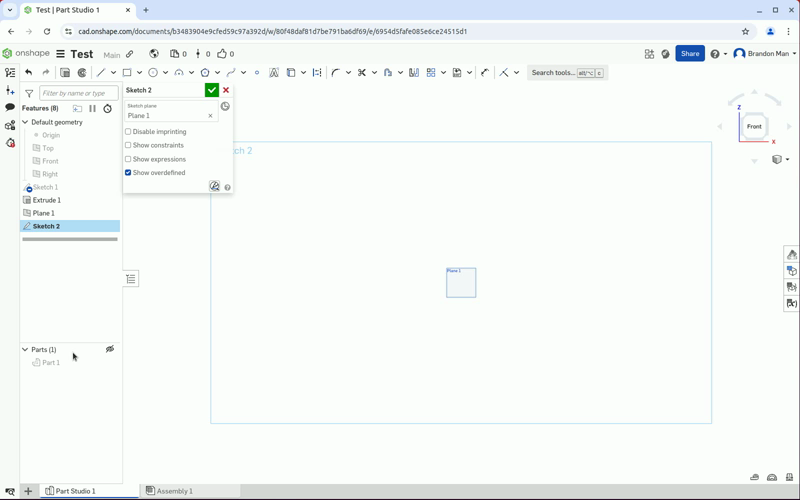
key(c)
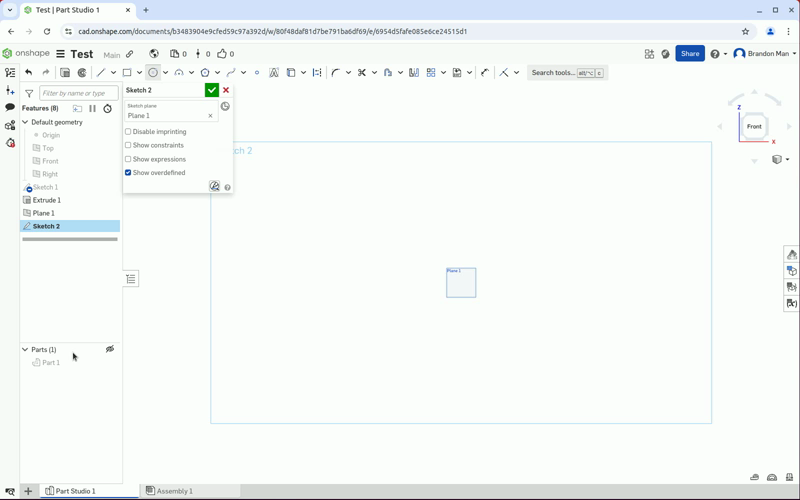
key_down(shift)
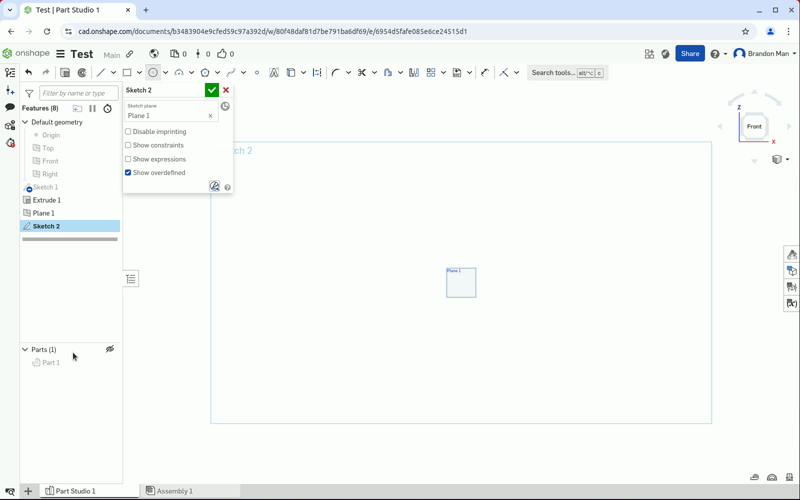
mouse_move(461, 282)
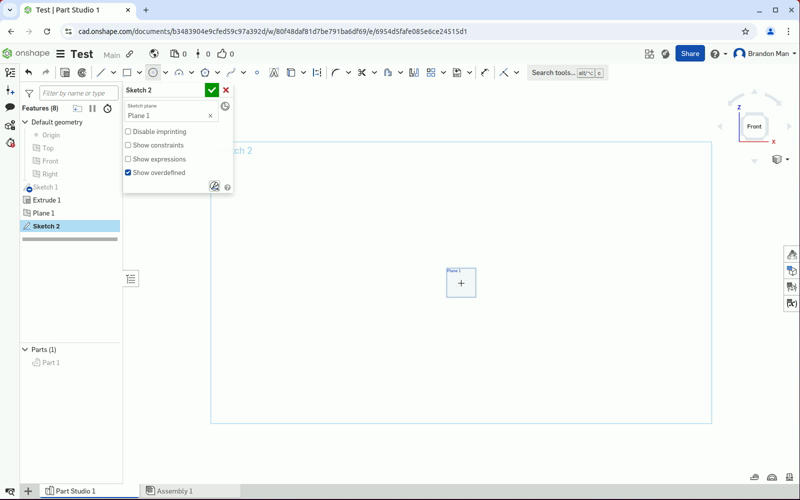
click(461, 282)
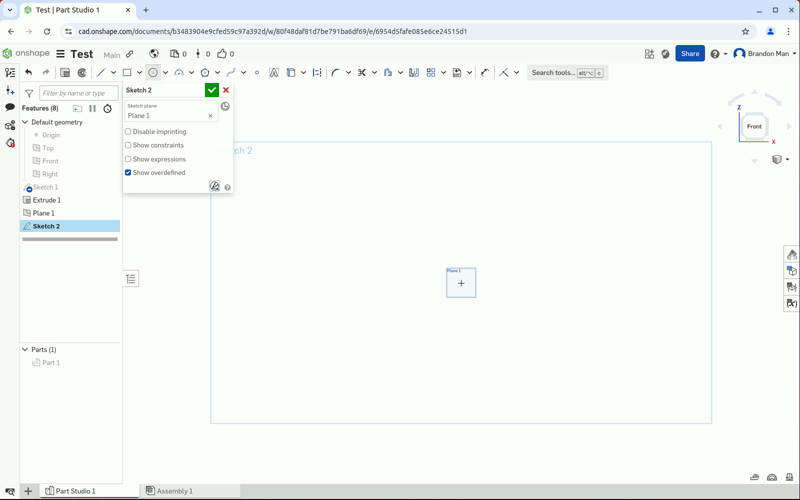
key_up(shift)
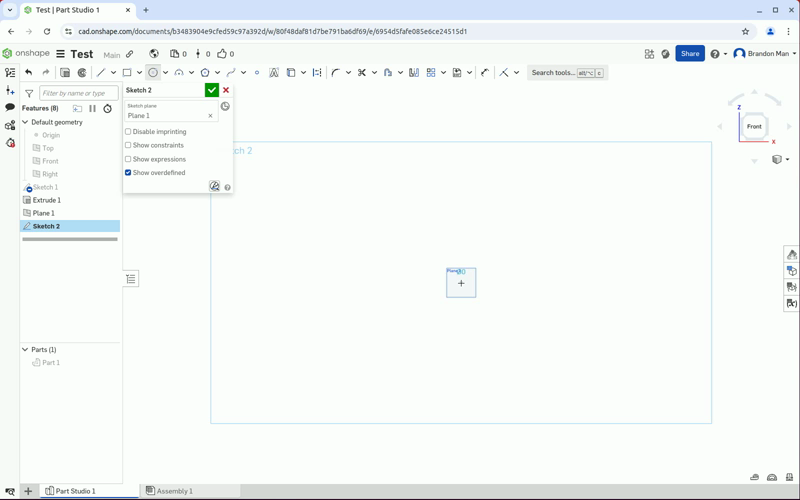
mouse_move(494, 282)
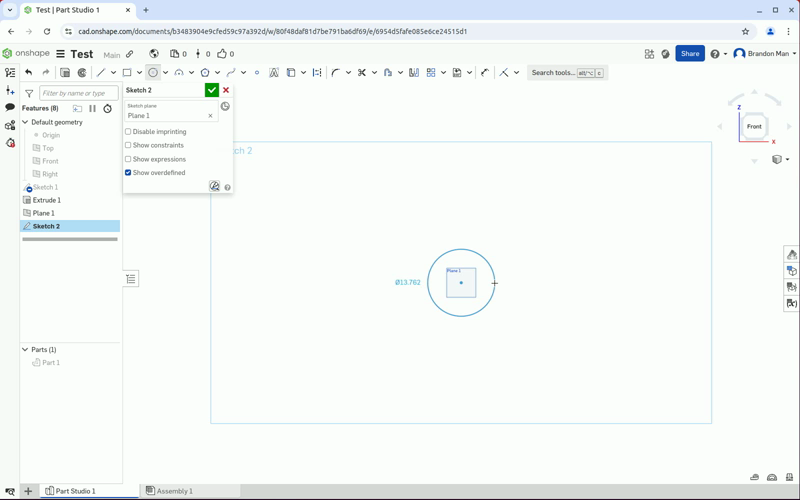
click(494, 282)
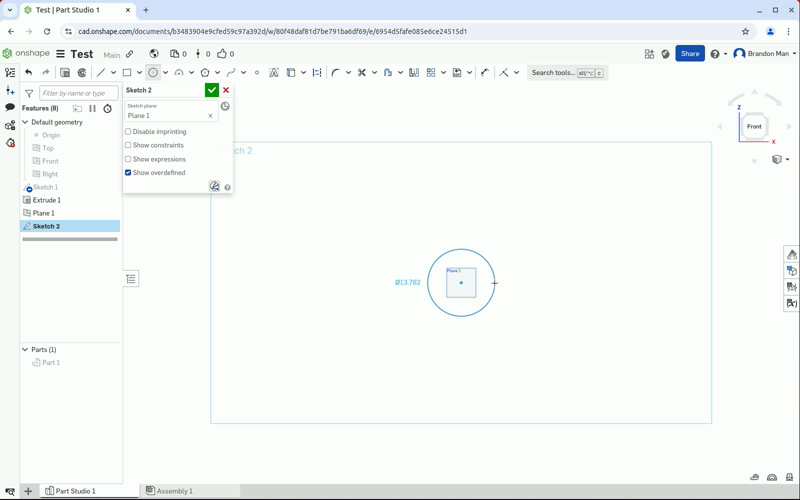
key(esc)
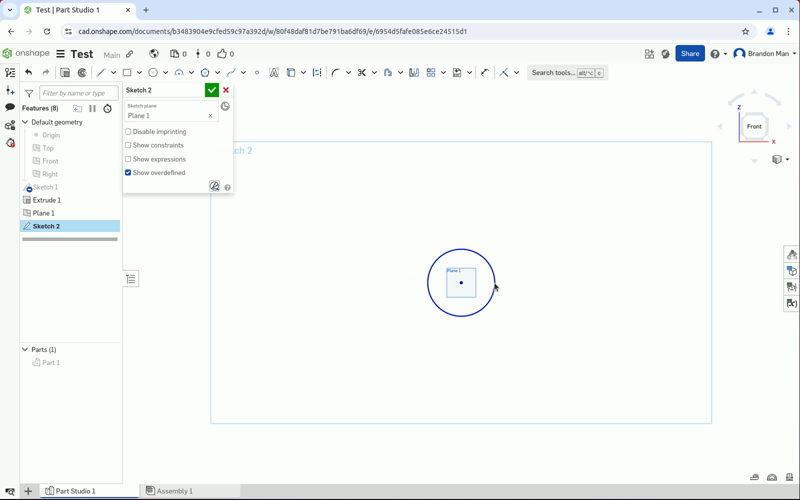
key(c)
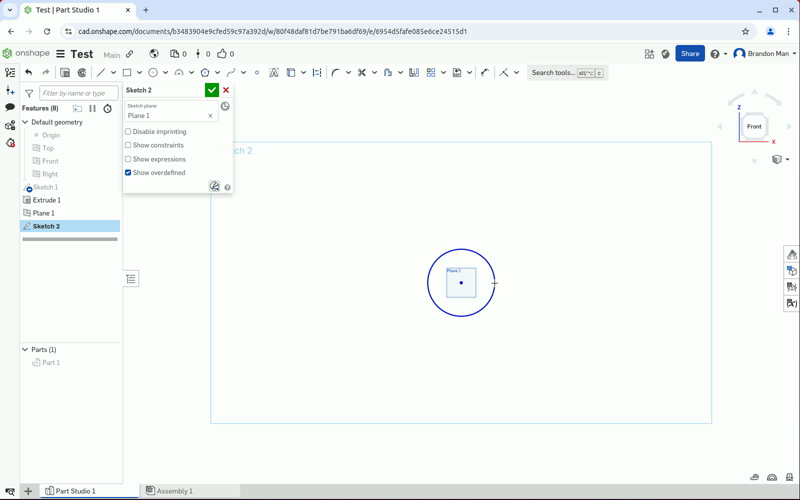
key_down(shift)
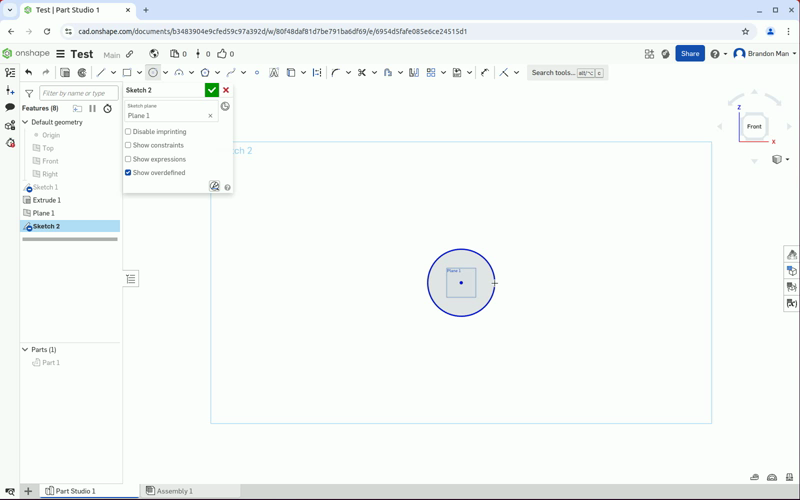
mouse_move(461, 282)
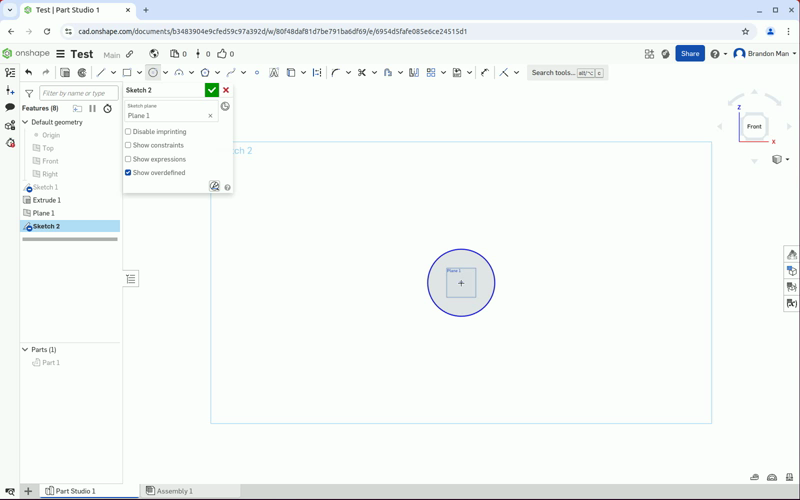
click(461, 282)
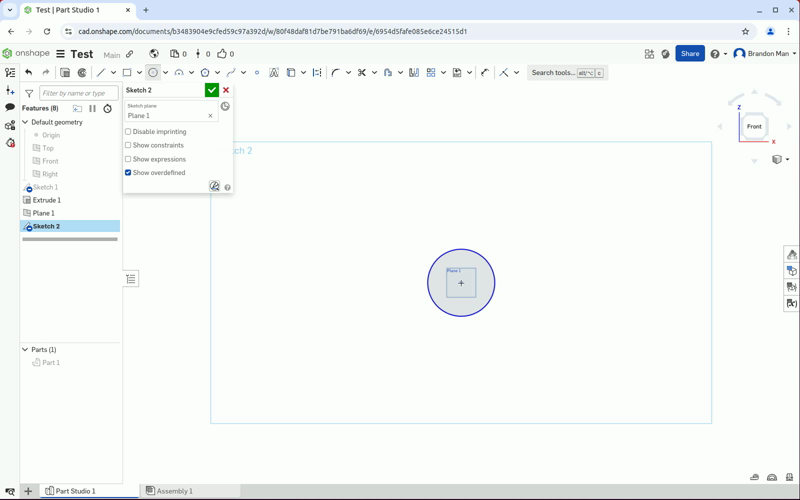
key_up(shift)
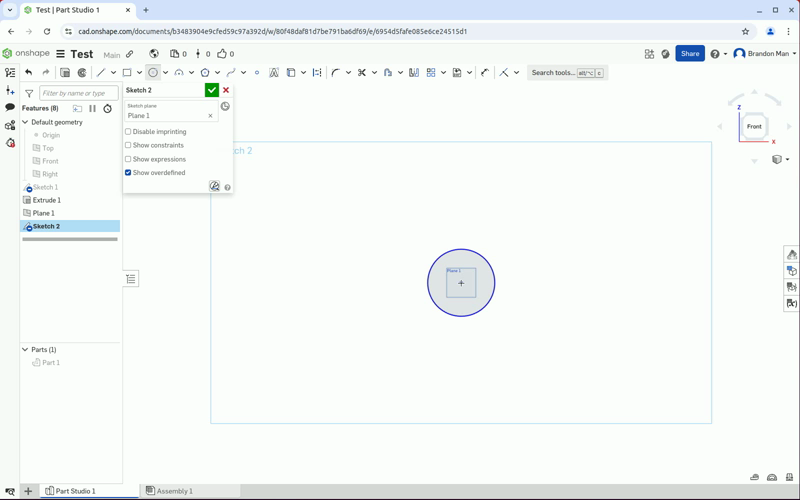
mouse_move(480, 282)
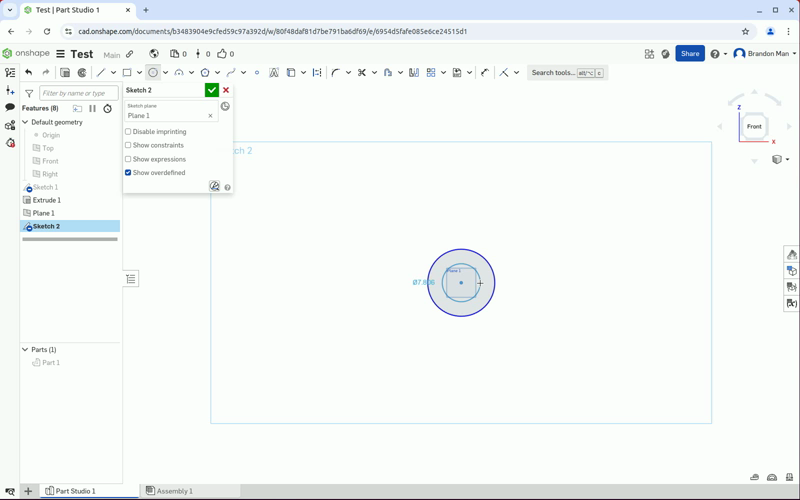
click(480, 282)
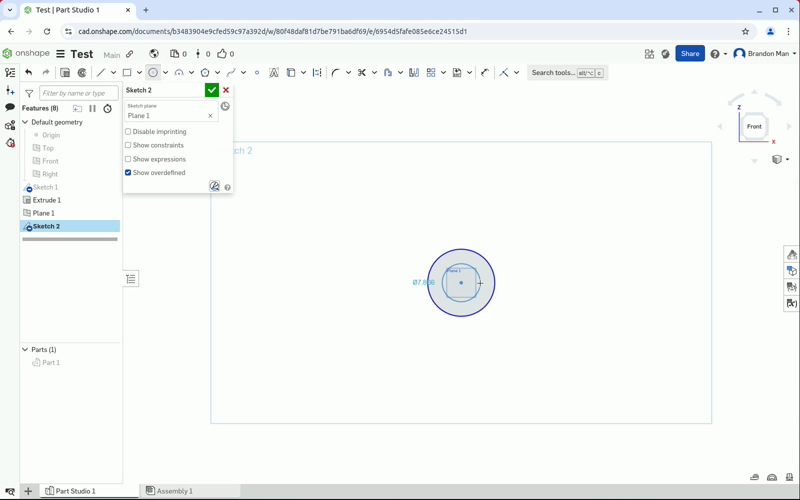
key(esc)
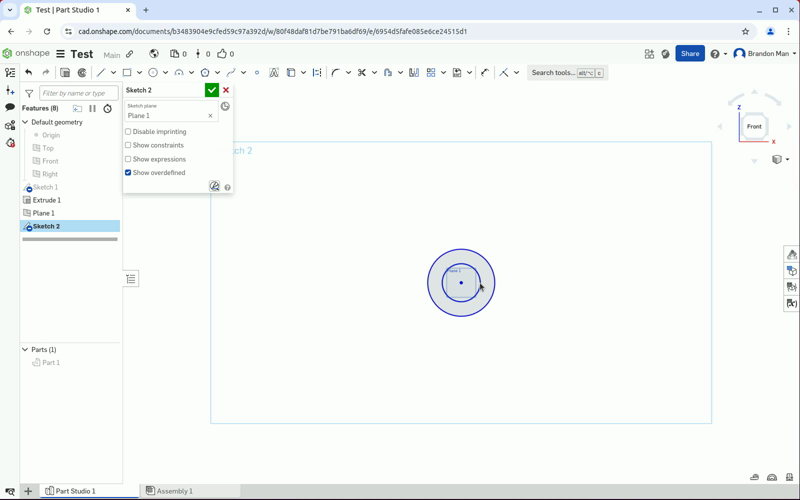
mouse_move(440, 277)
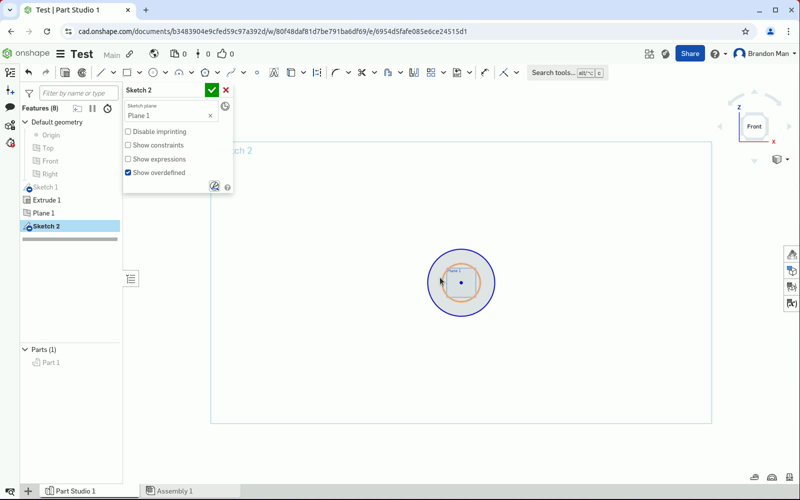
click(440, 277)
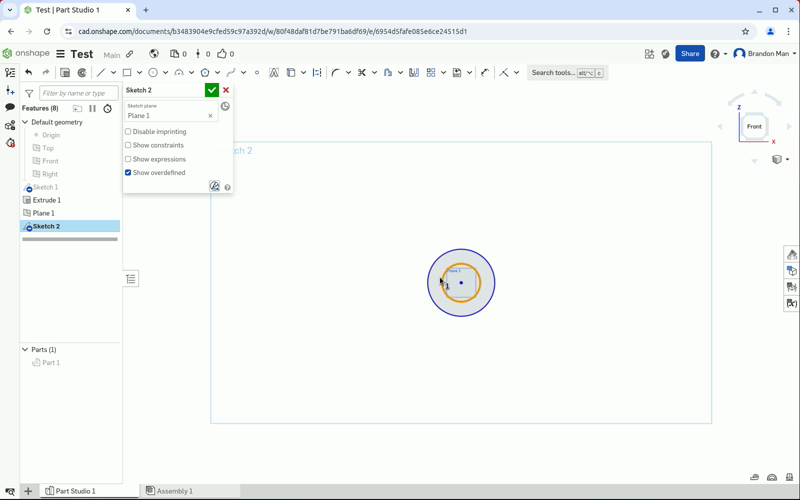
mouse_move(73, 352)
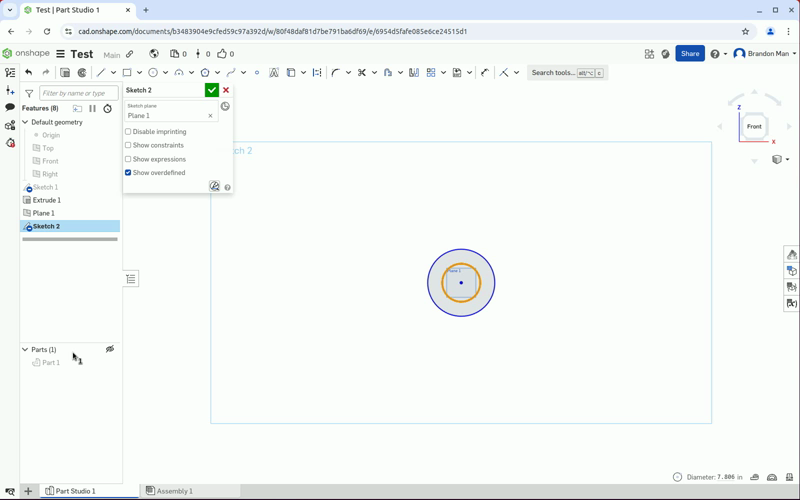
key(shift+y)
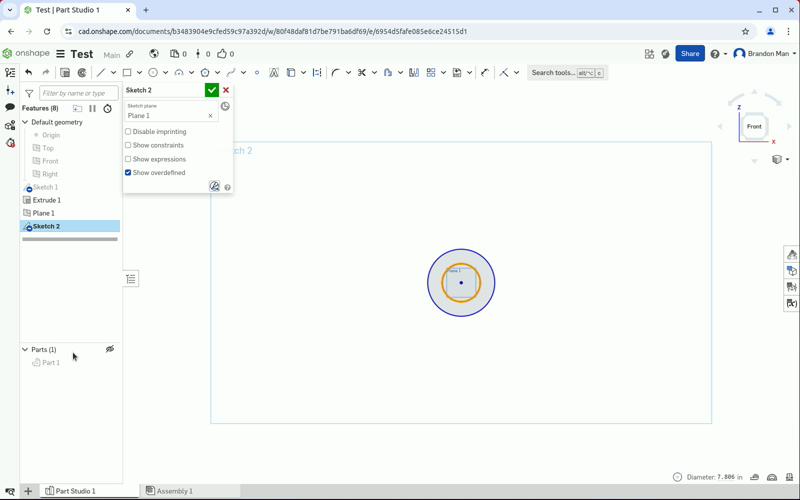
key(shift+e)
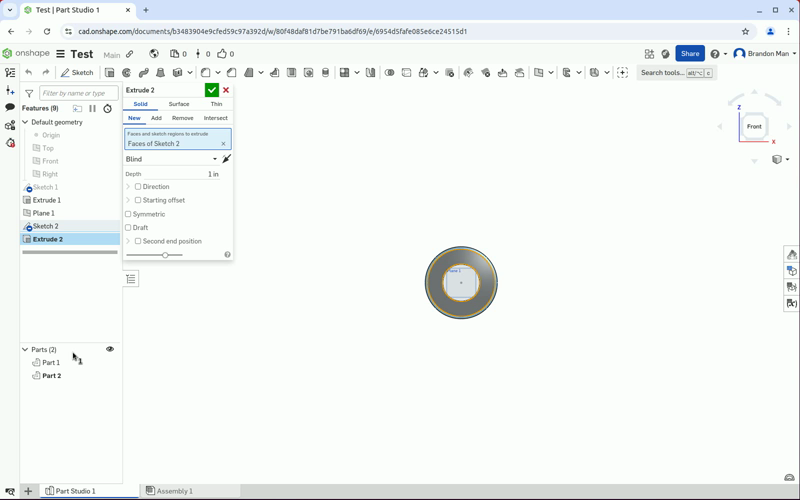
mouse_move(143, 106)
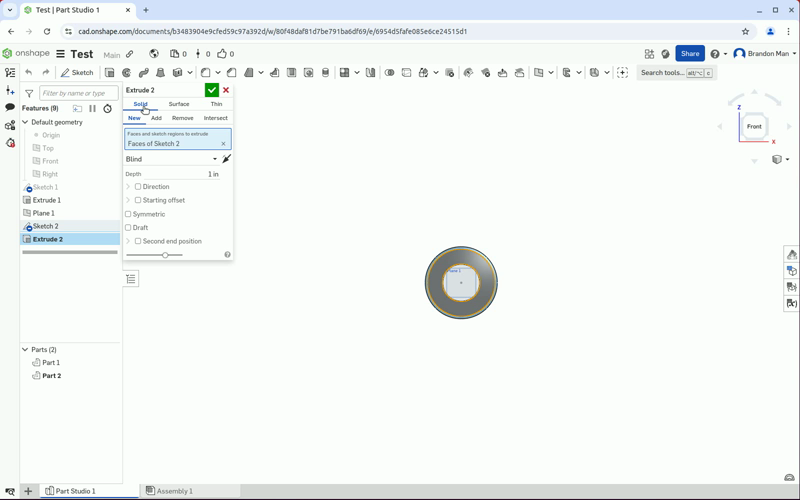
click(143, 106)
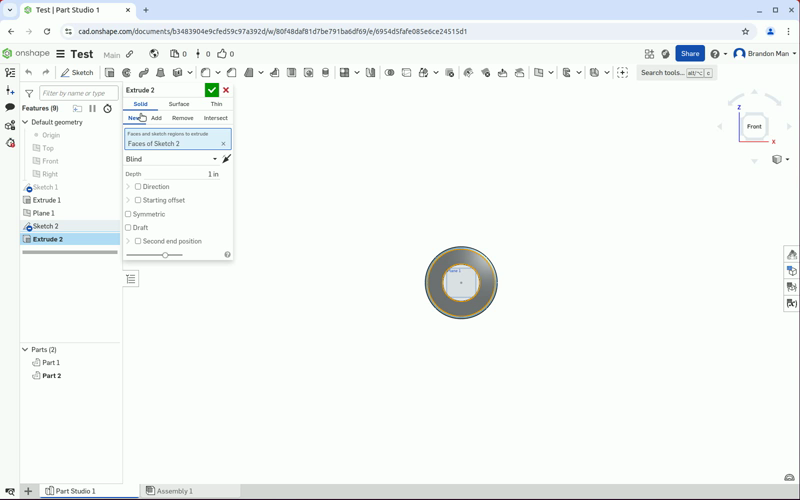
mouse_move(137, 120)
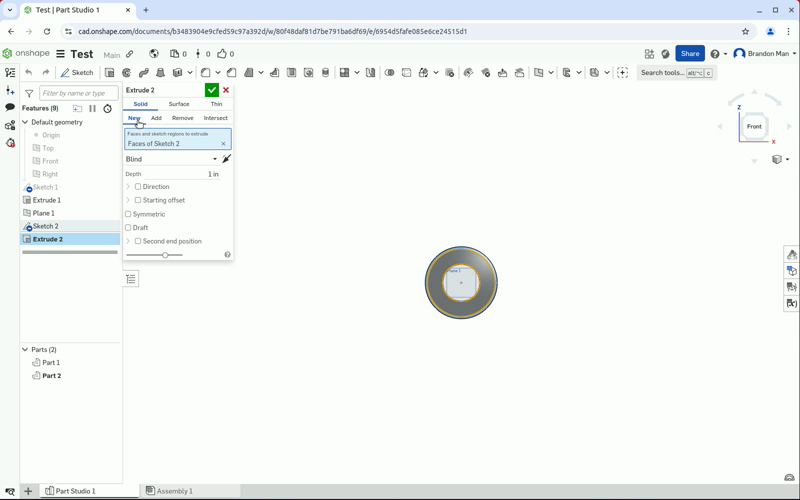
click(137, 120)
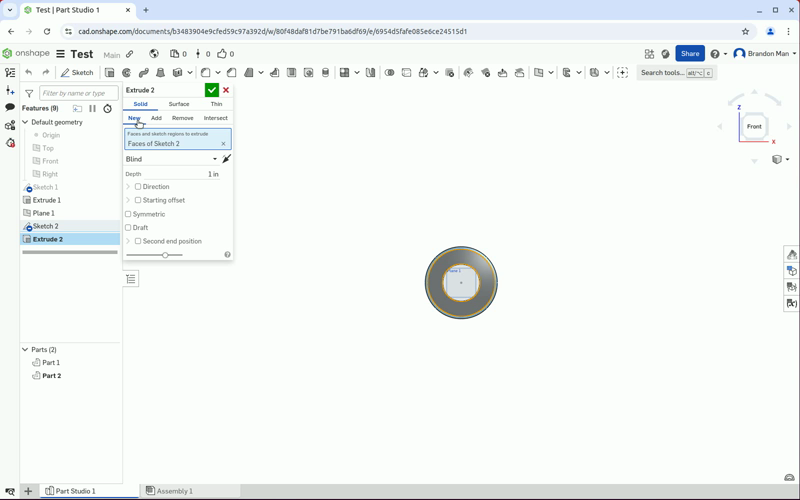
key(tab, 4)
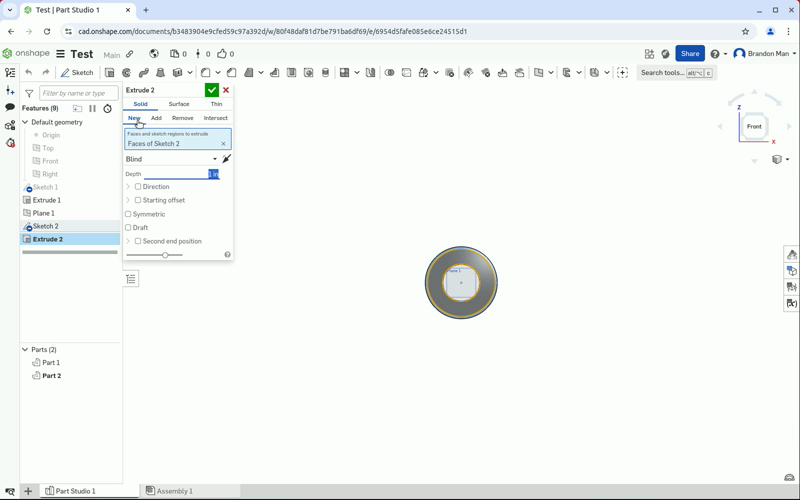
text(0.963)
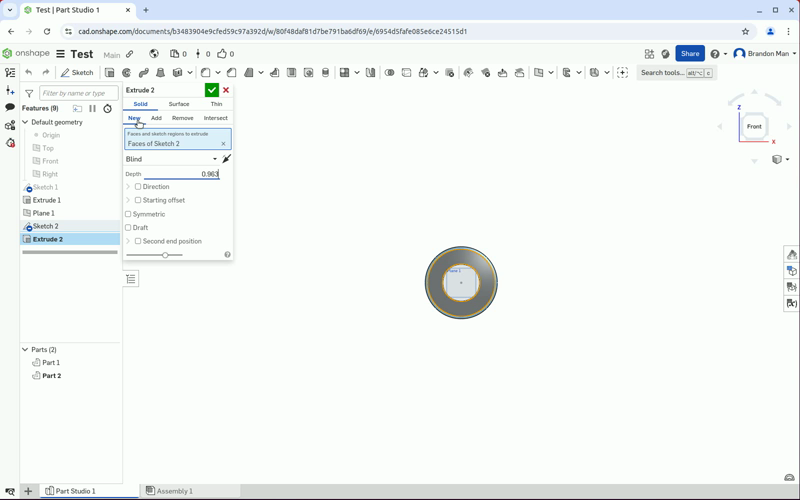
key(enter)
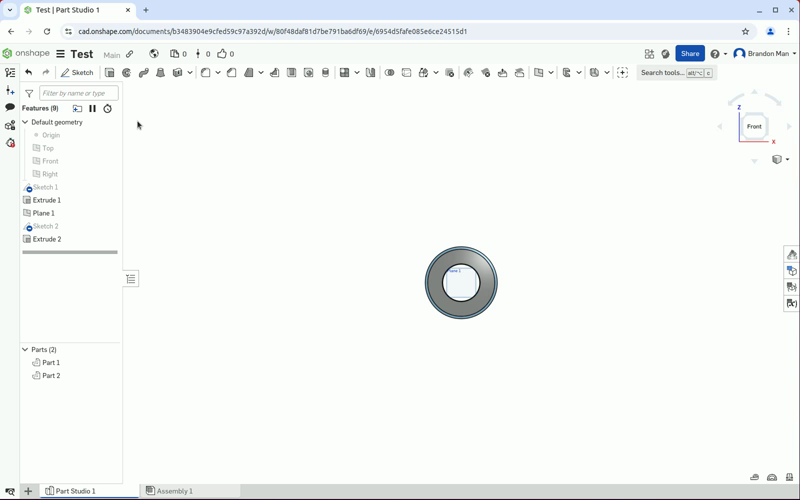
key(shift+h)
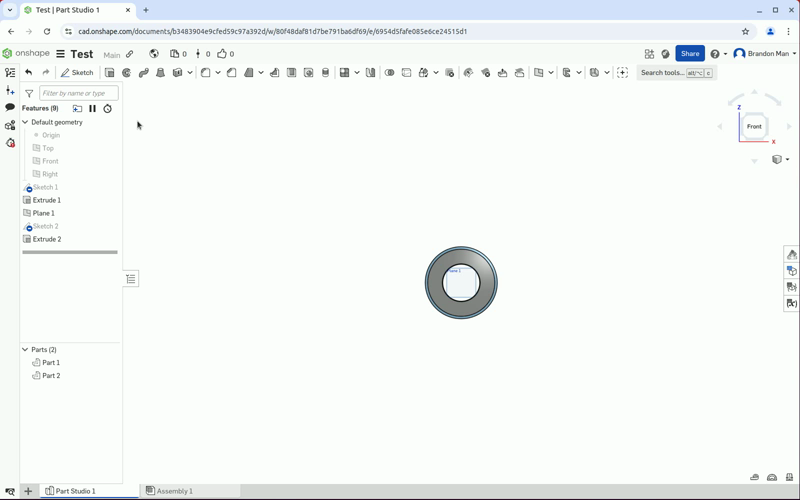
key(shift+h)
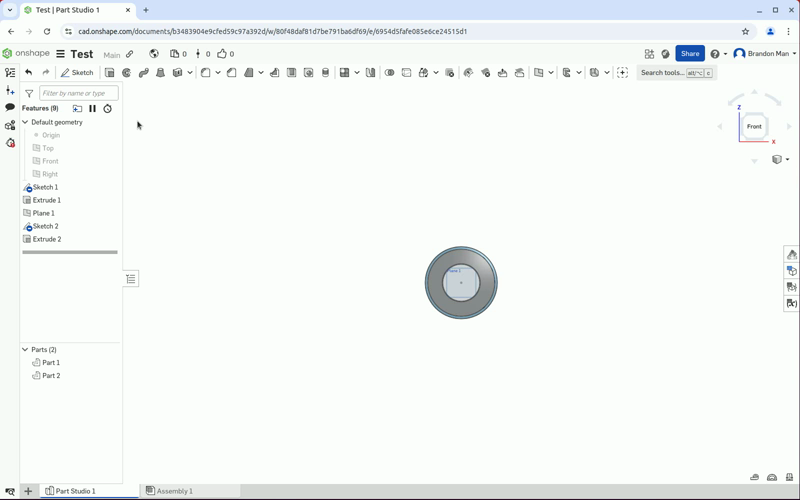
key(shift+7)
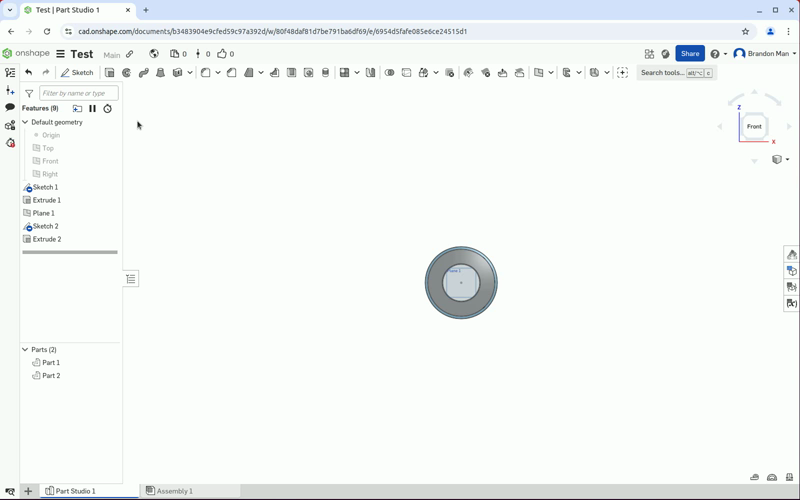
key(left, 2)
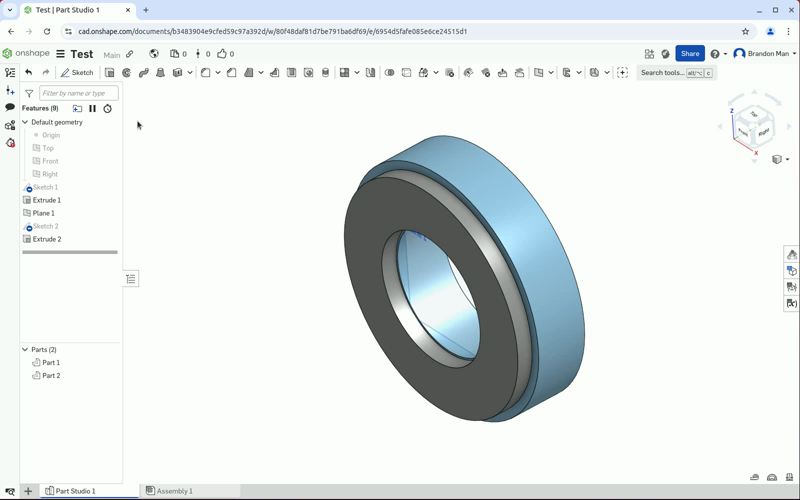
key(down, 2)
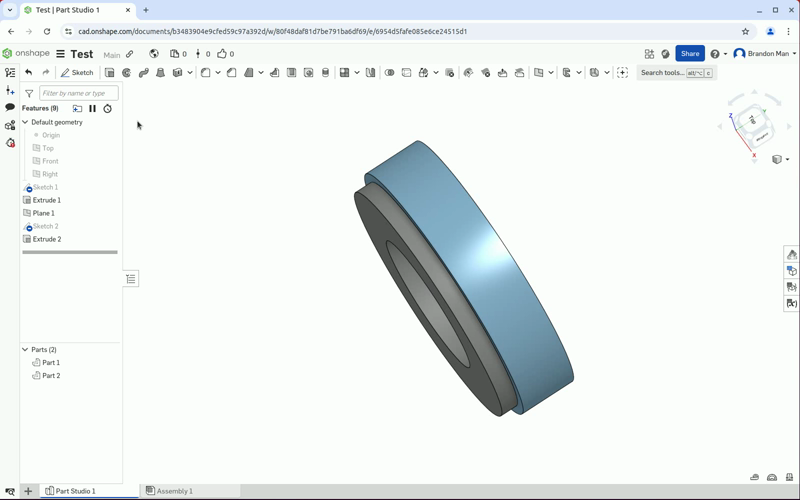
key(up, 2)
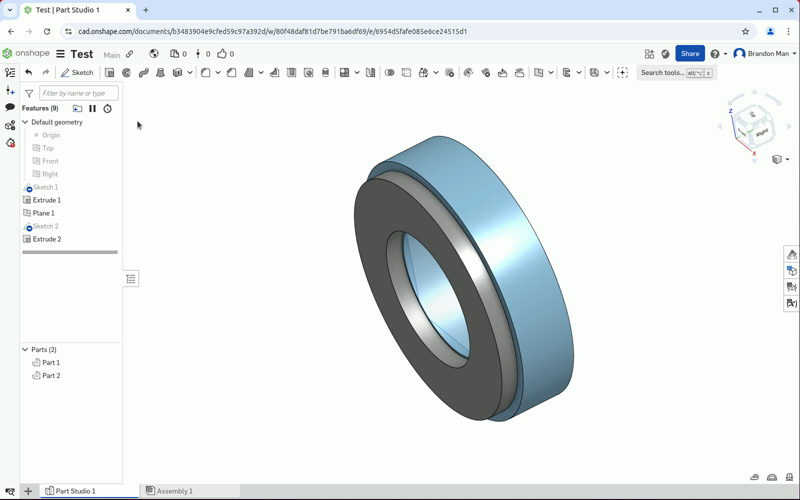
key(right, 2)
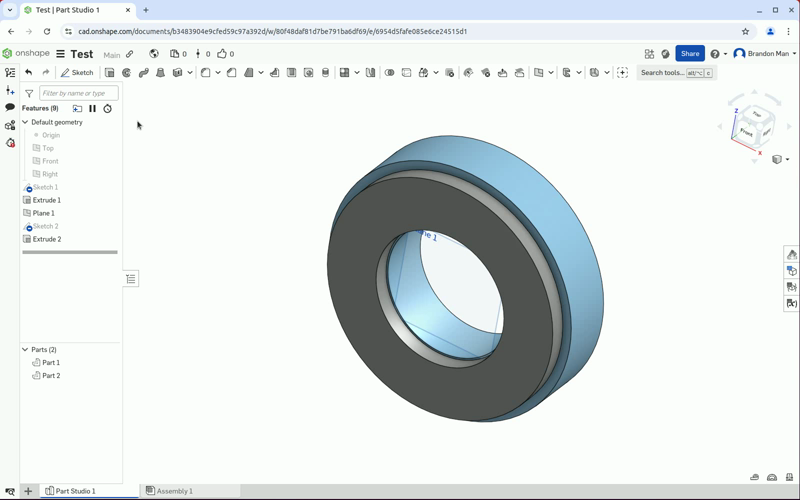
mouse_move(73, 189)
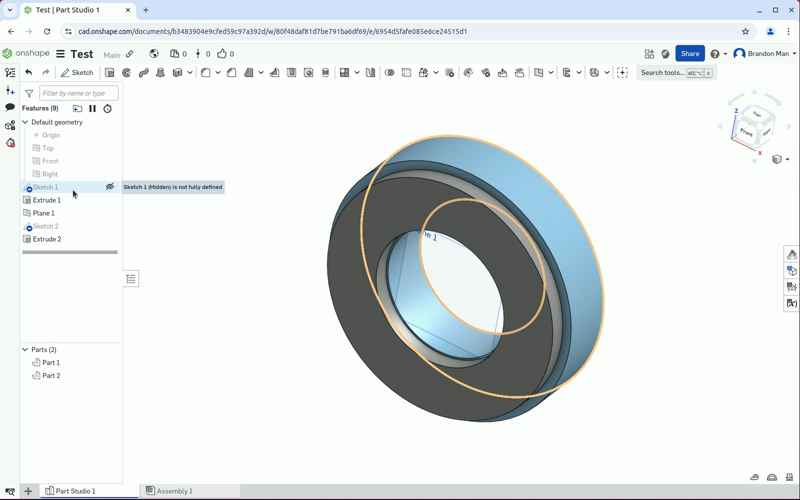
click(73, 189)